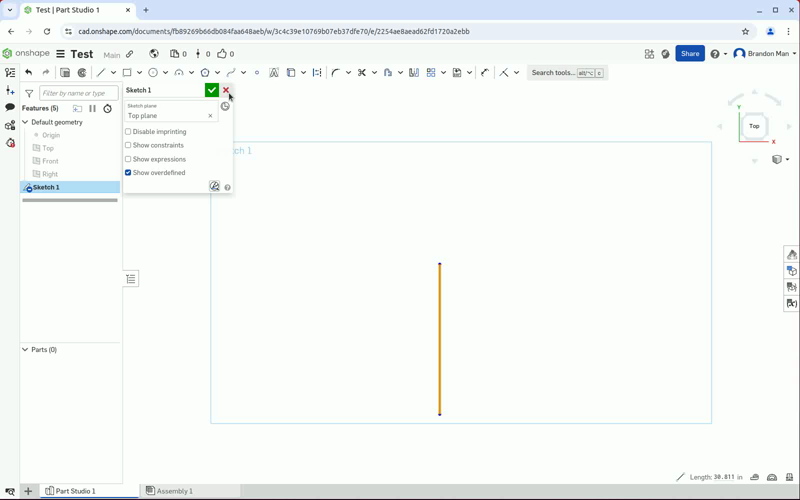
key(shift+h)
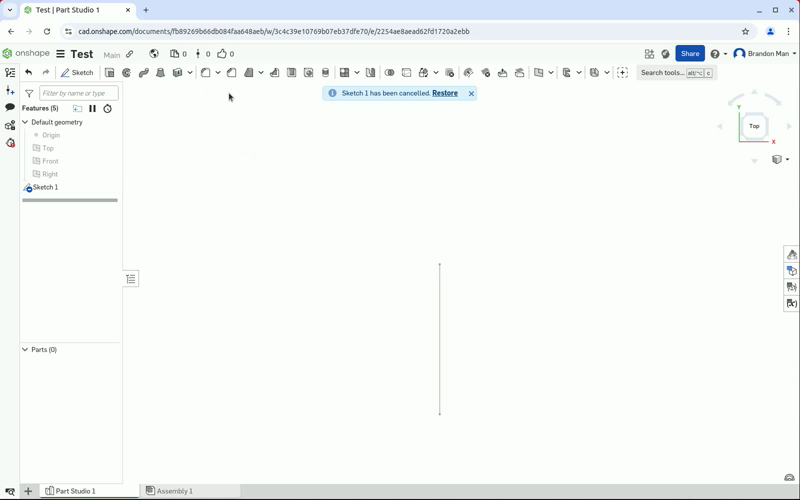
key(shift+s)
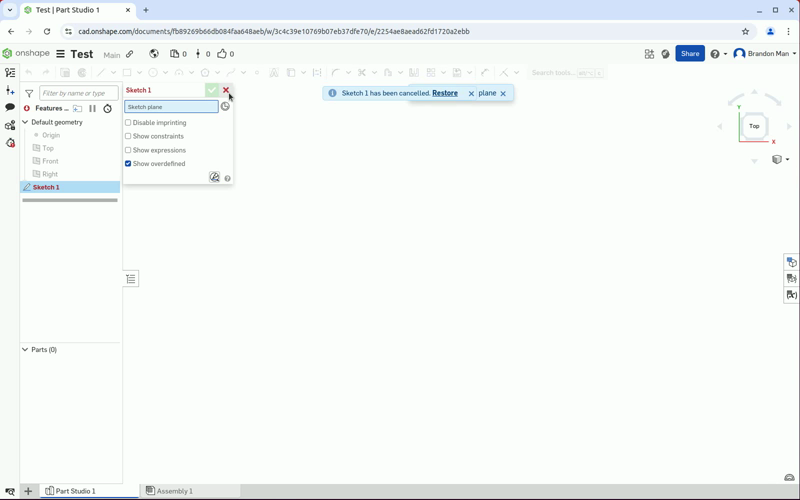
mouse_move(73, 150)
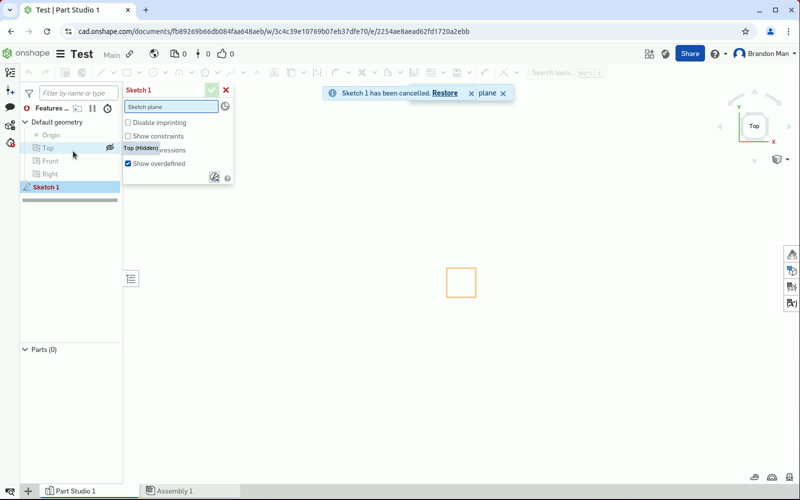
click(73, 150)
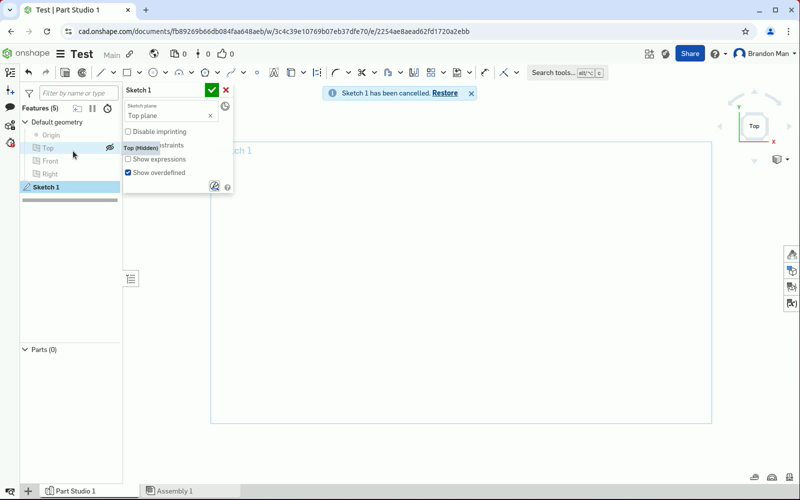
mouse_move(73, 352)
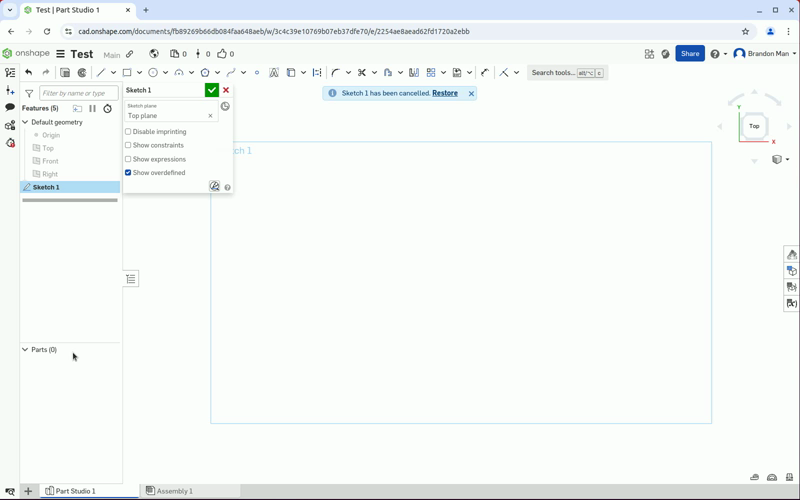
key(y)
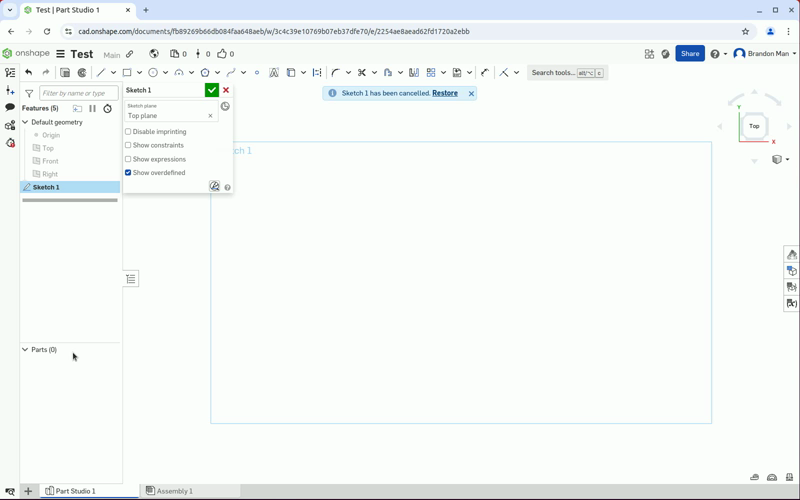
key(l)
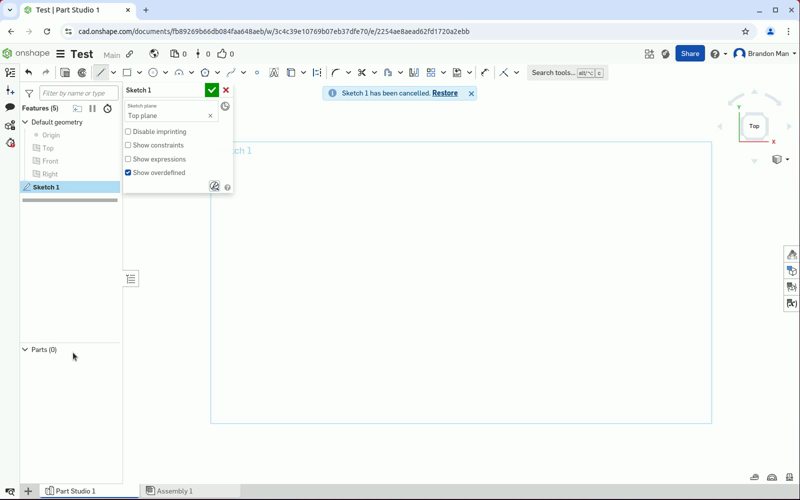
key_down(shift)
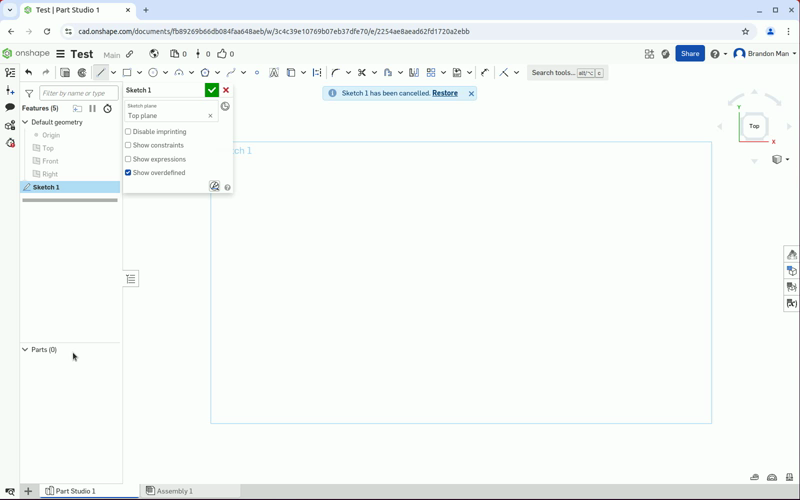
mouse_move(348, 295)
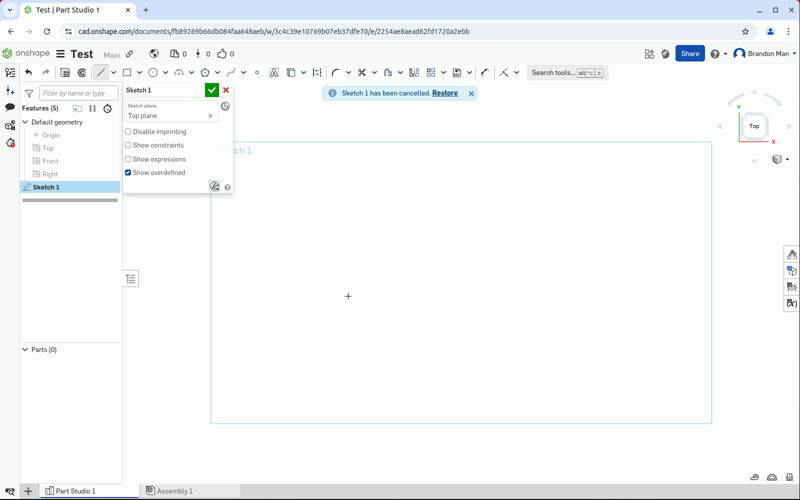
click(348, 295)
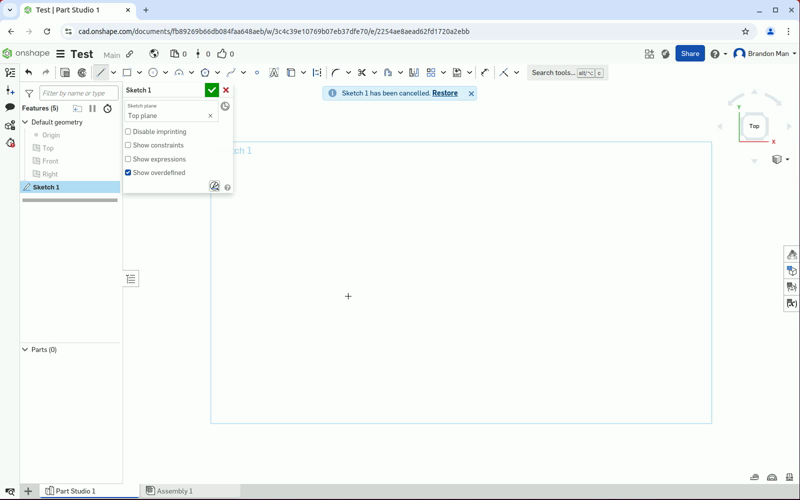
key_up(shift)
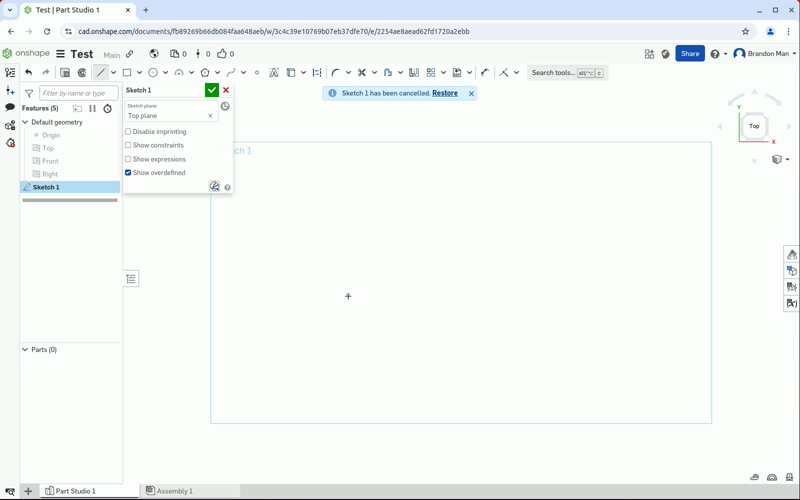
key_down(shift)
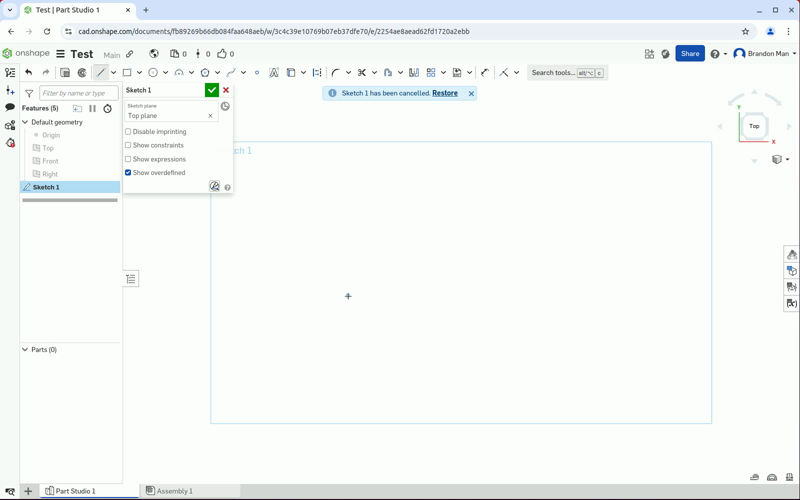
mouse_move(572, 295)
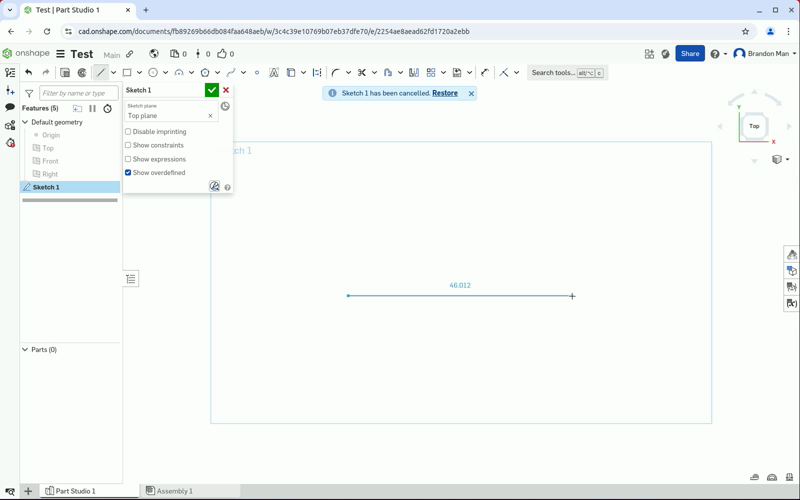
click(572, 295)
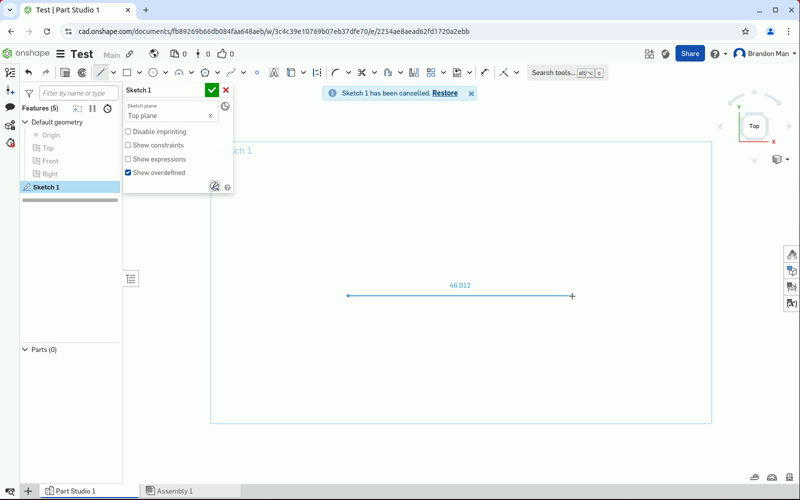
key_up(shift)
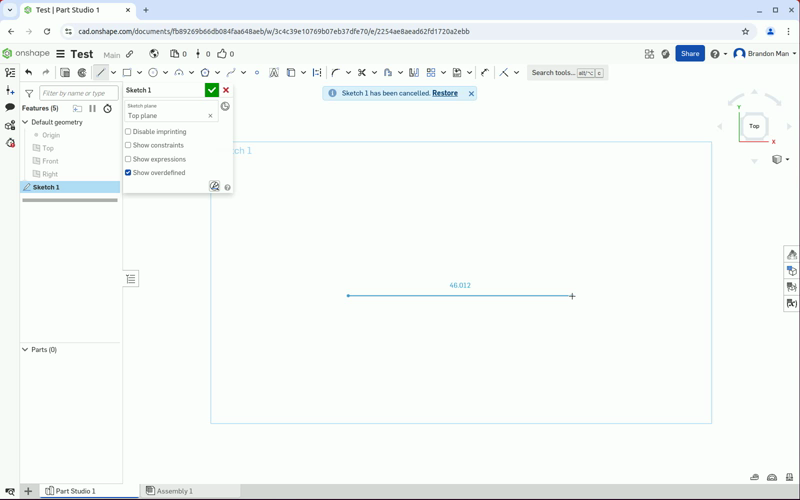
key_down(shift)
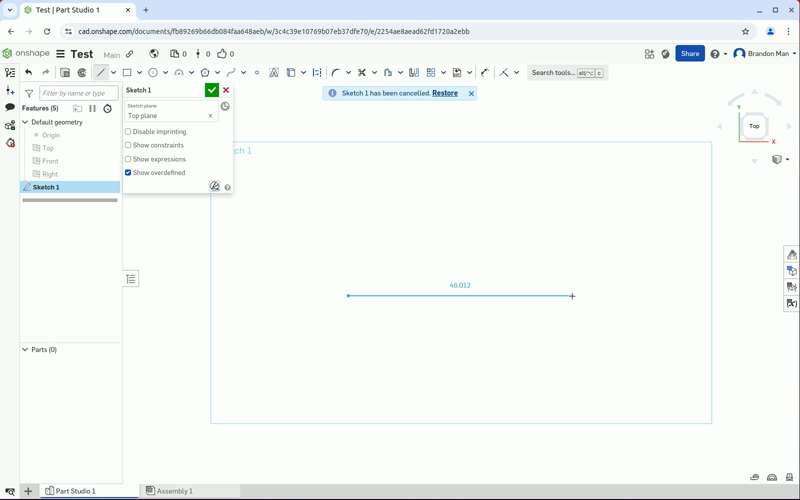
mouse_move(589, 295)
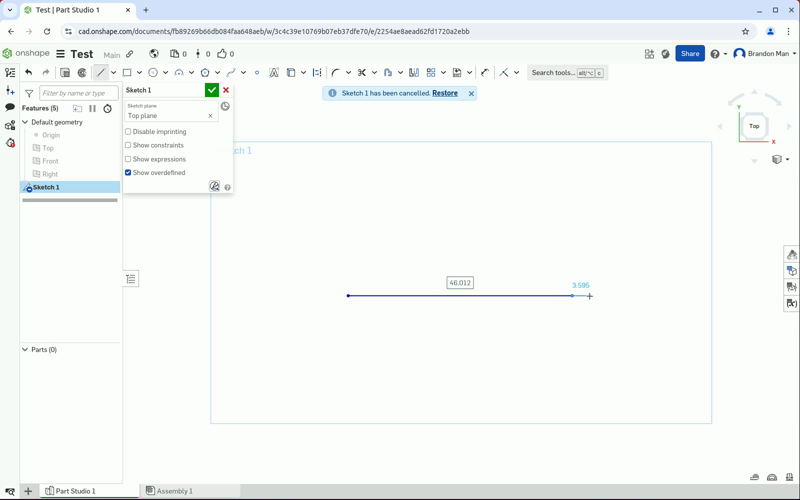
mouse_move(572, 270)
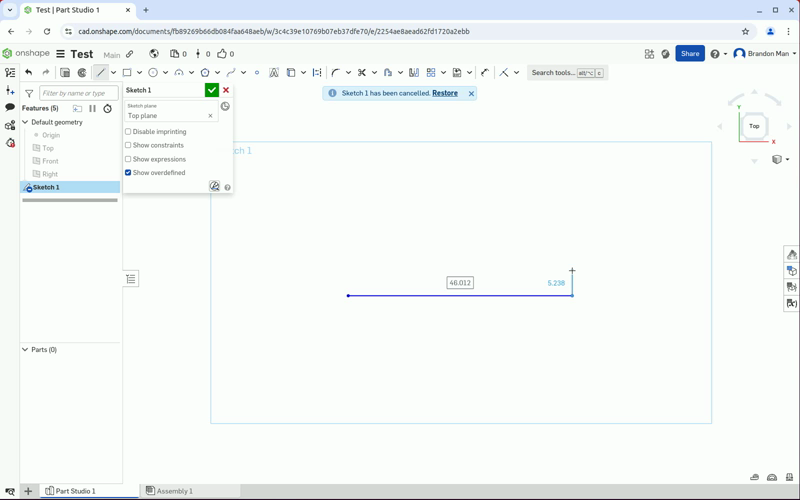
click(572, 270)
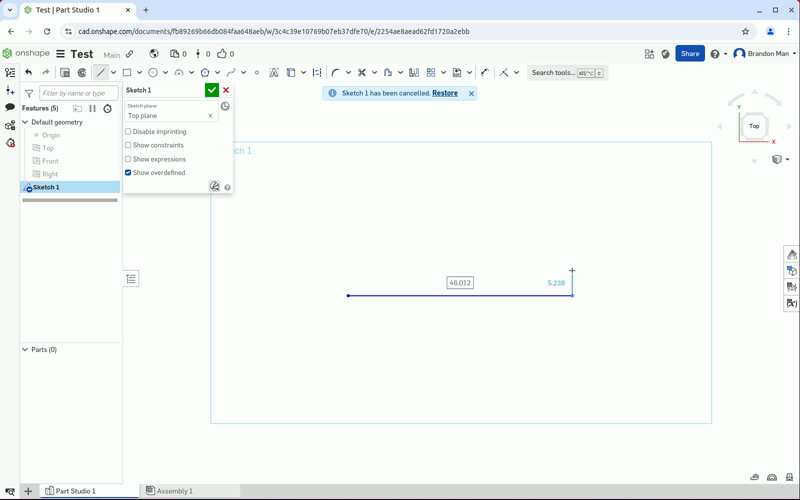
key_up(shift)
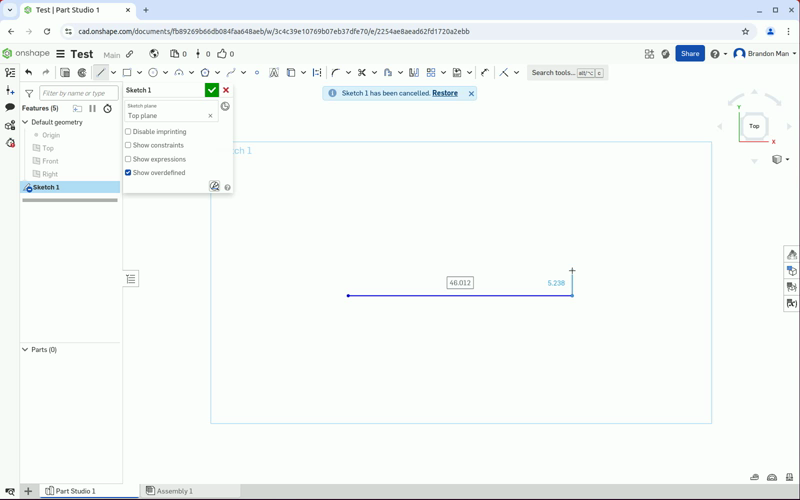
key_down(shift)
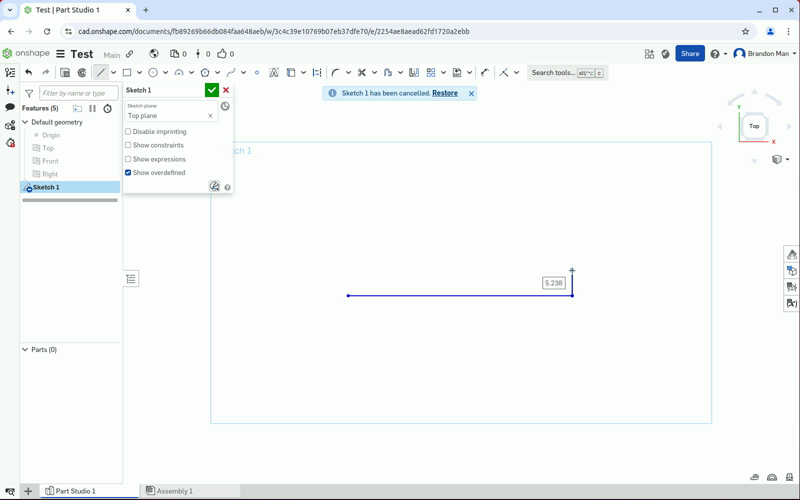
mouse_move(348, 270)
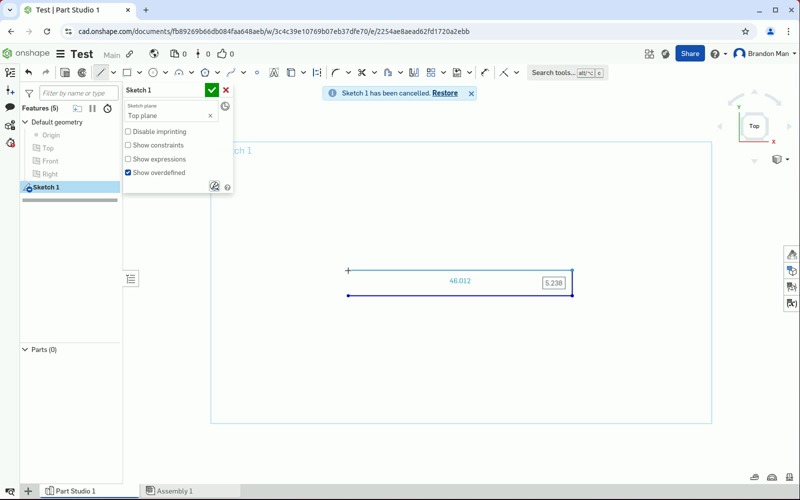
click(348, 270)
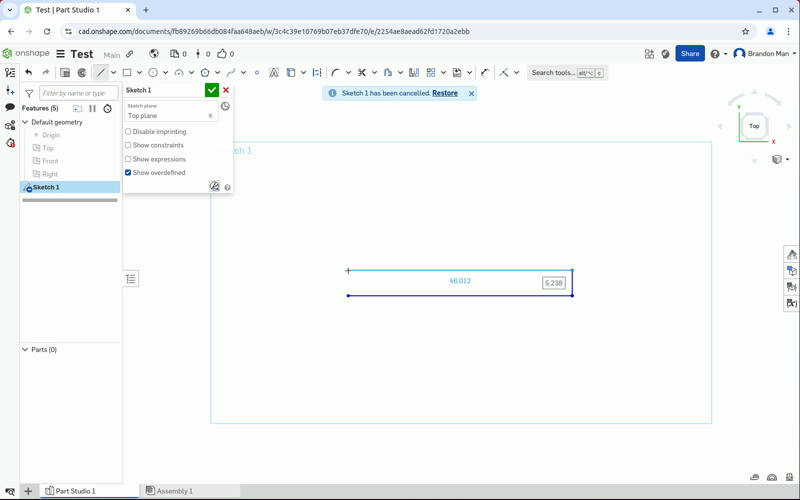
key_up(shift)
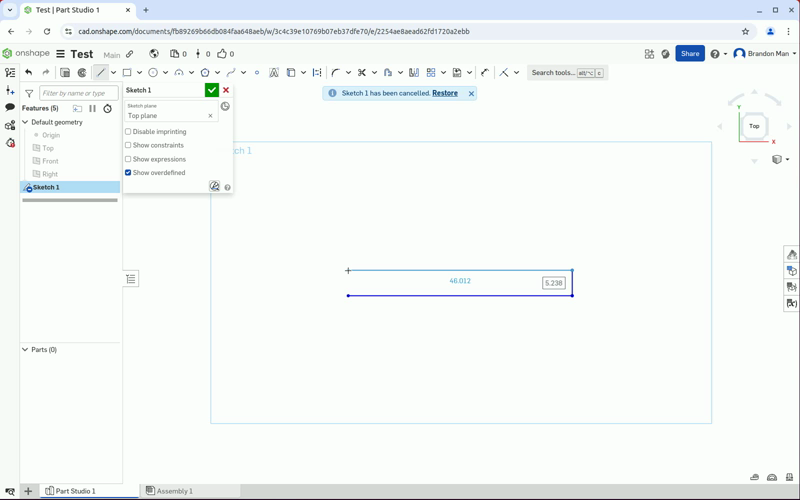
mouse_move(378, 270)
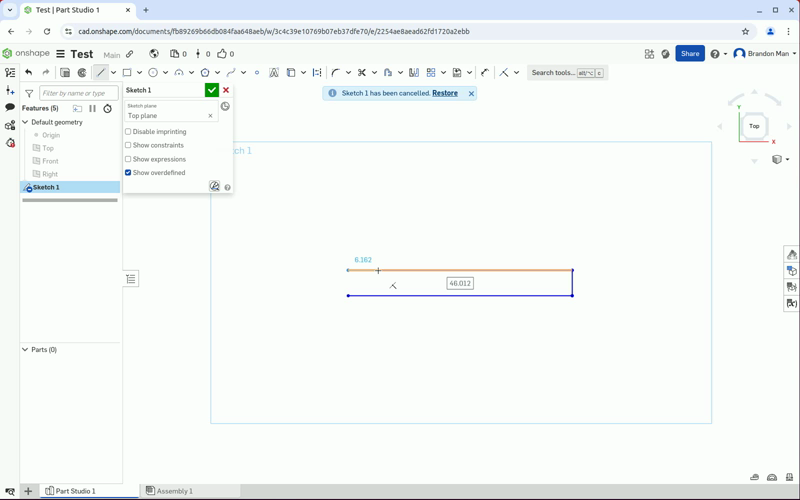
key_down(shift)
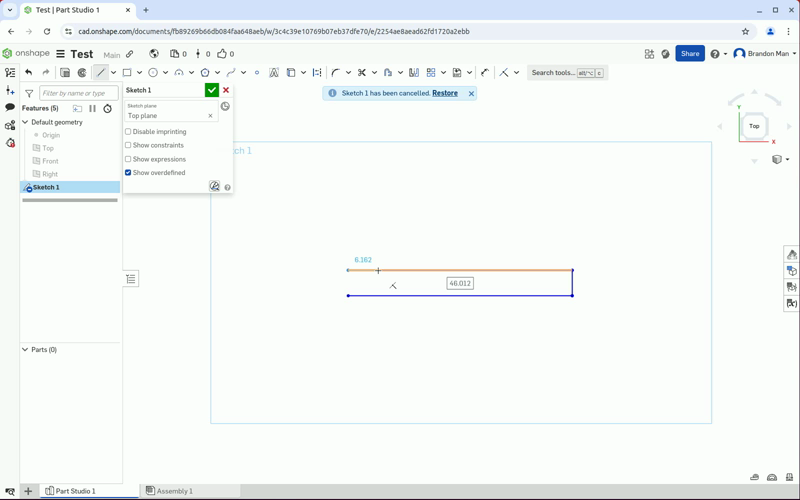
mouse_move(348, 295)
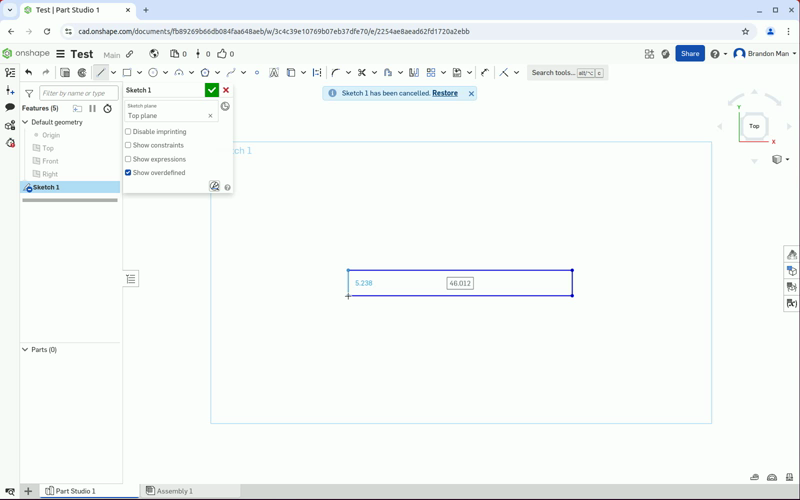
key_up(shift)
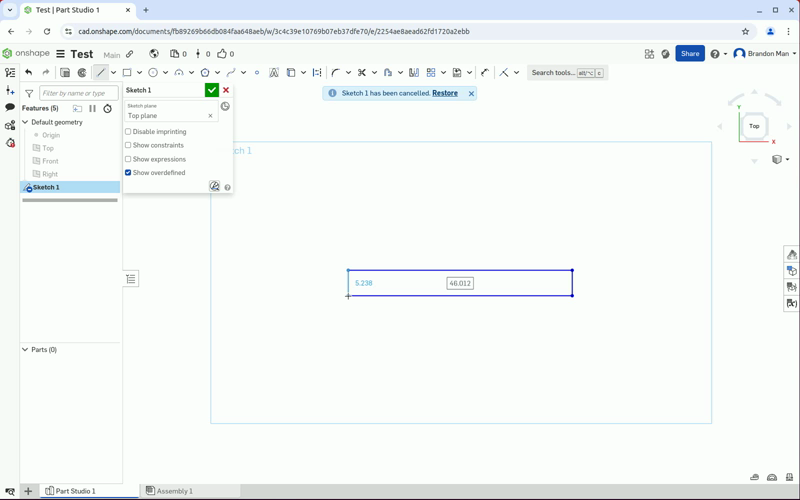
click(348, 295)
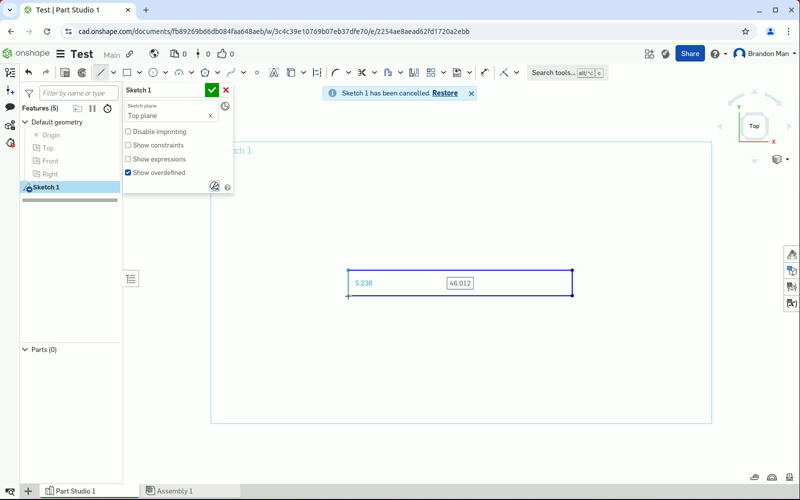
key(esc)
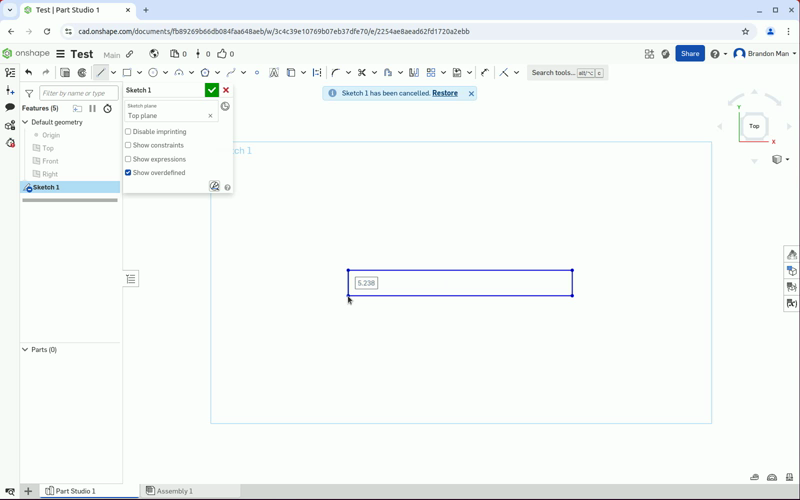
mouse_move(416, 276)
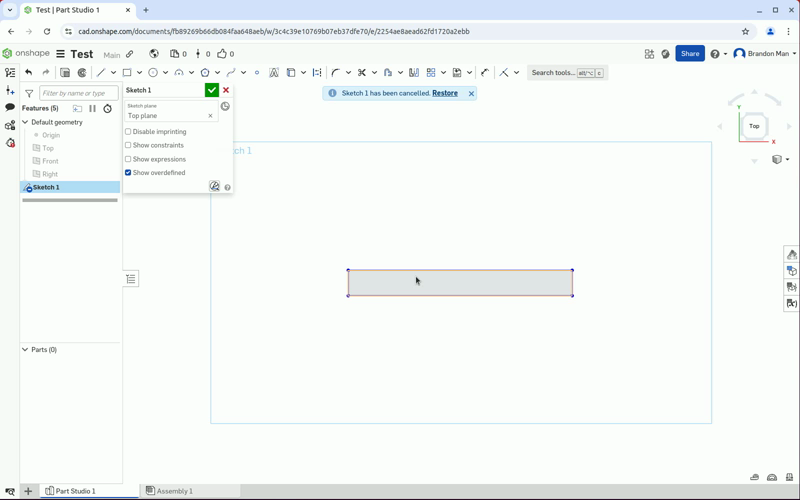
click(416, 276)
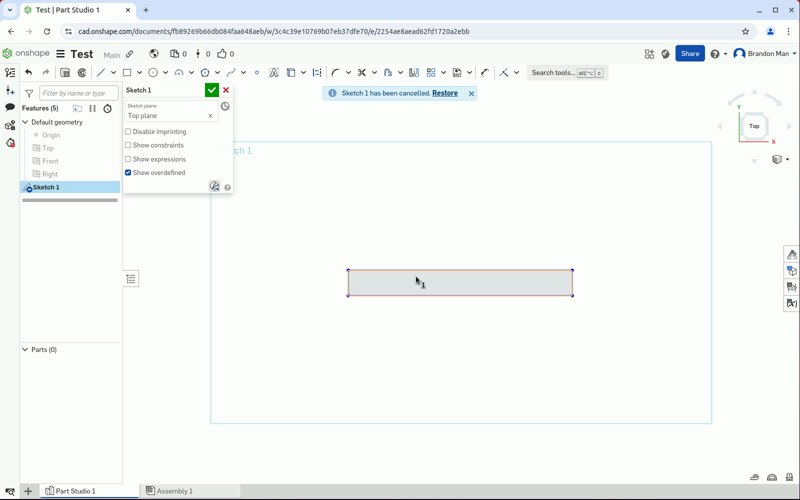
mouse_move(73, 352)
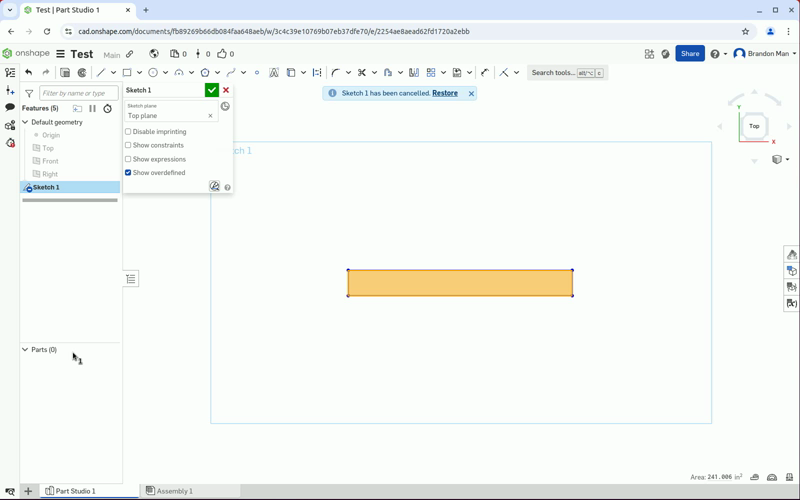
key(shift+y)
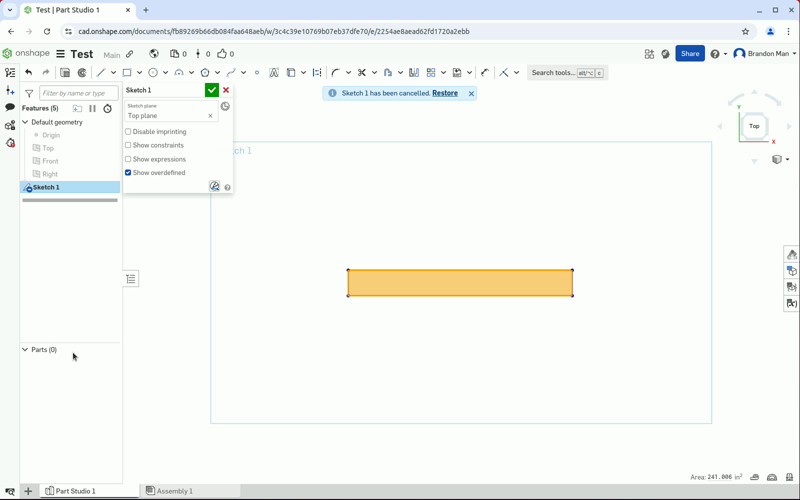
key(shift+e)
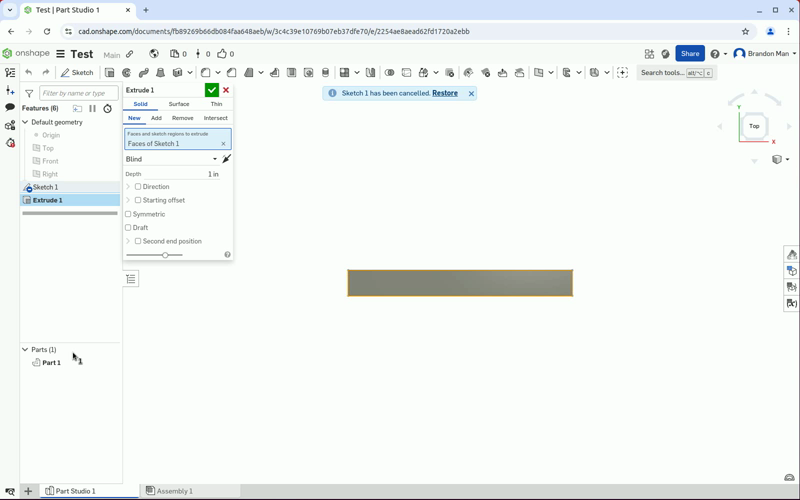
mouse_move(143, 106)
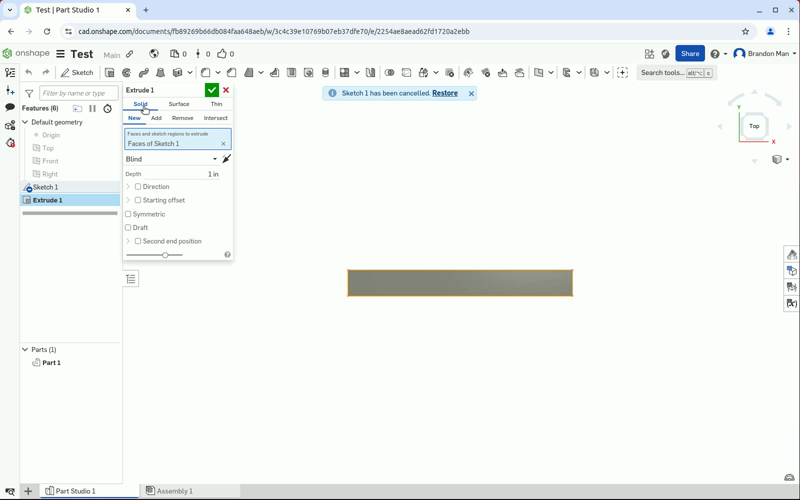
click(143, 106)
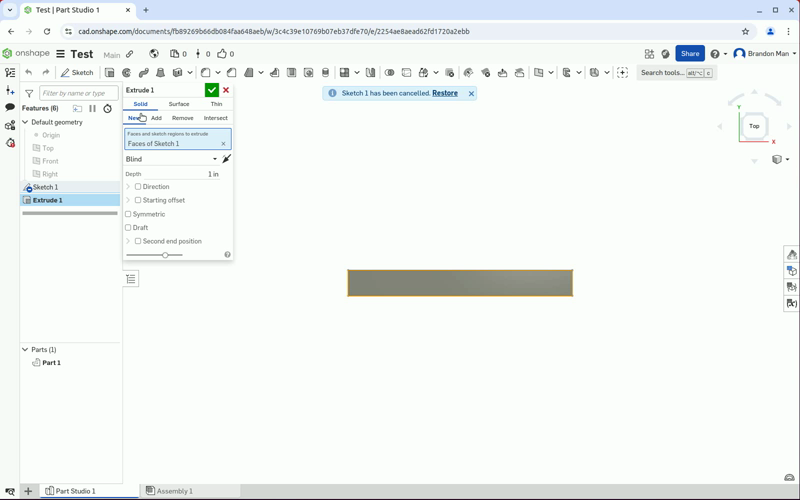
mouse_move(137, 120)
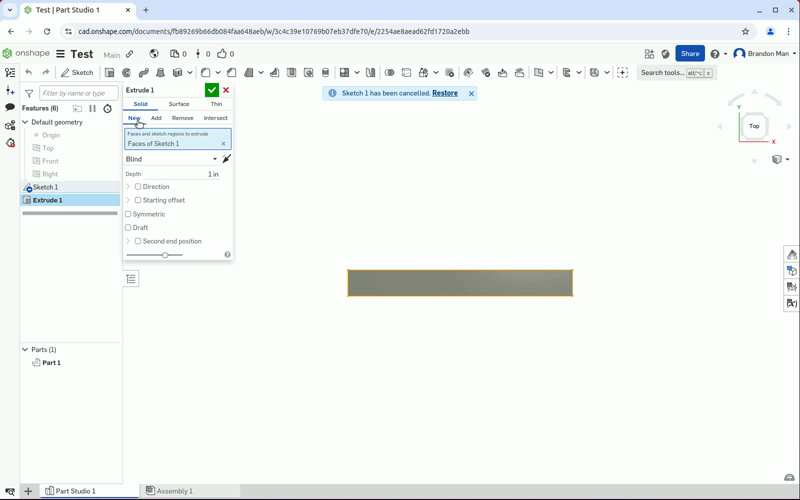
click(137, 120)
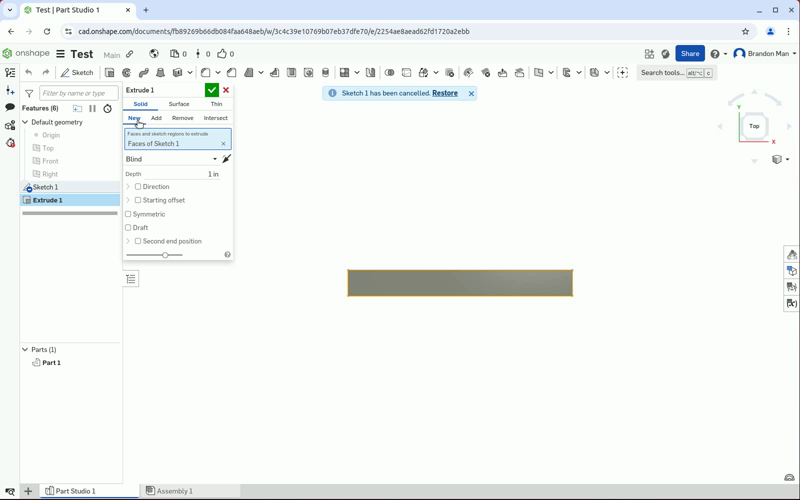
key(tab, 4)
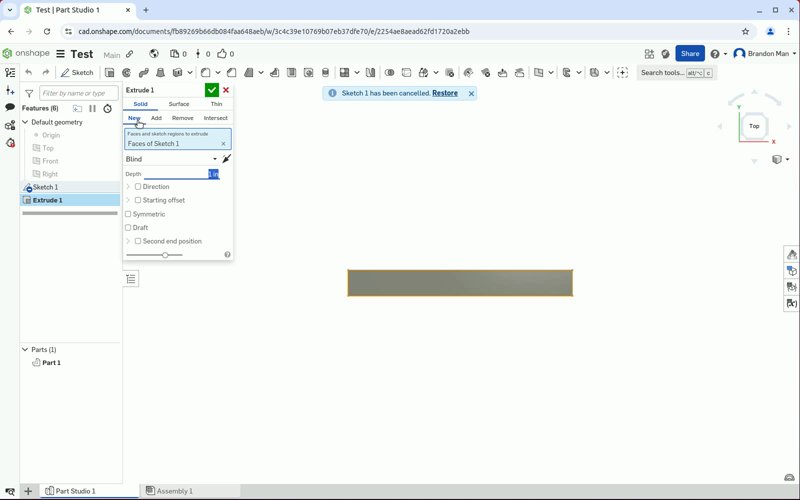
text(2.407)
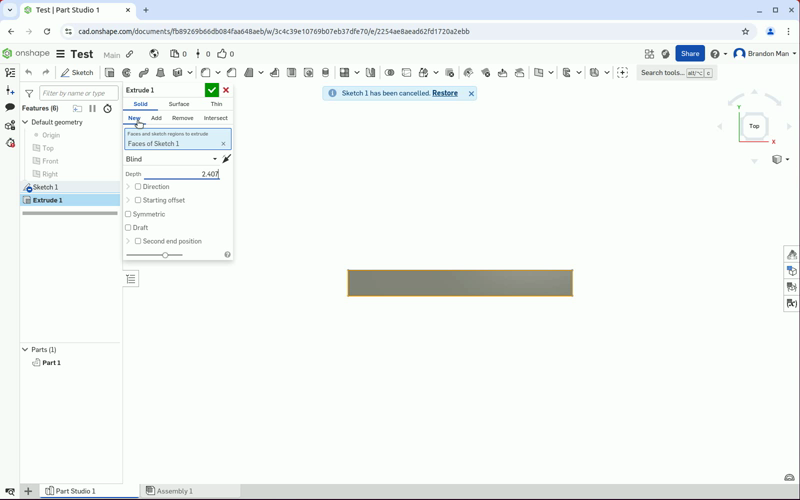
key(enter)
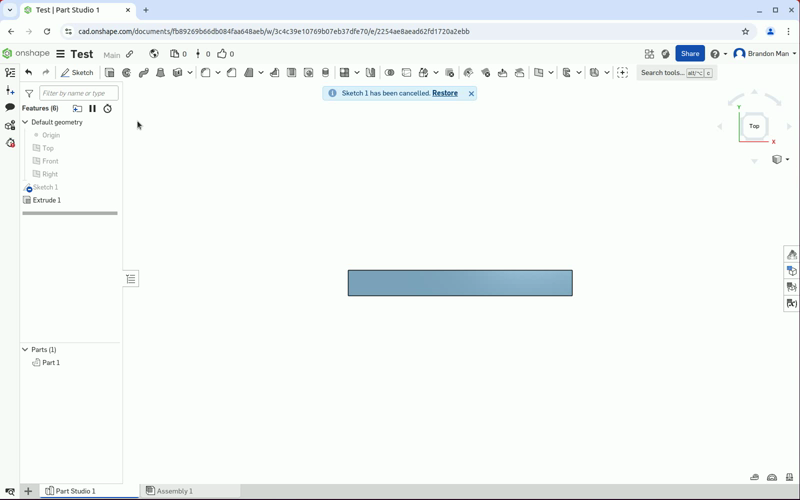
key(shift+h)
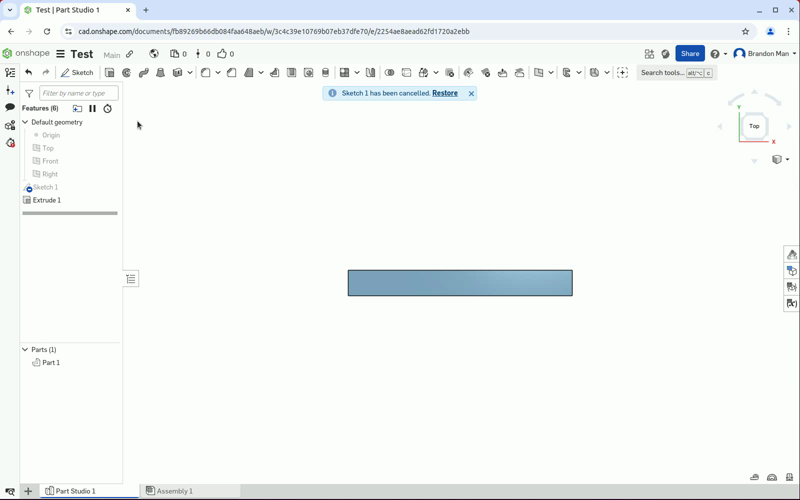
key(shift+h)
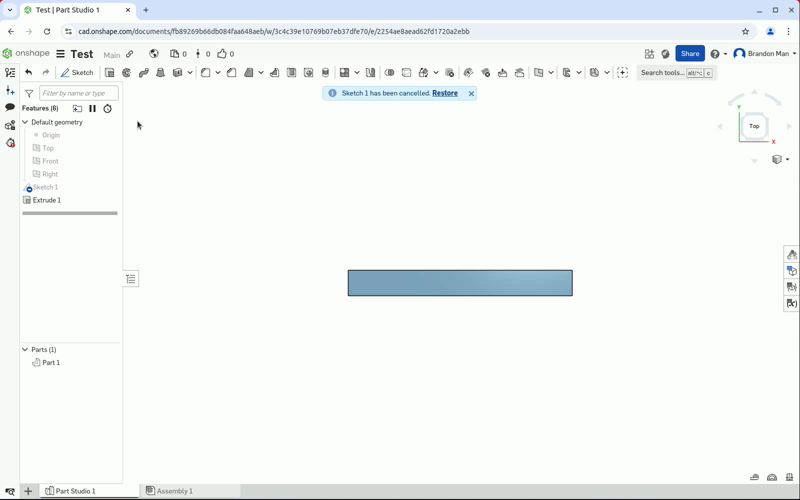
mouse_move(73, 189)
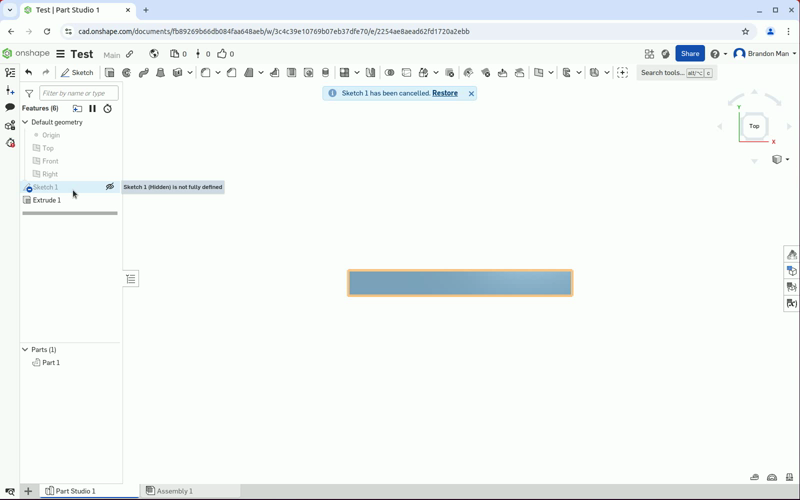
click(73, 189)
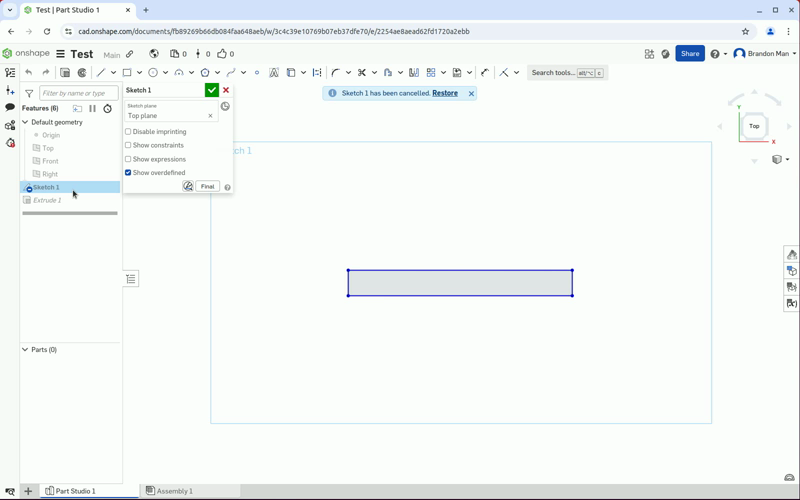
mouse_move(229, 92)
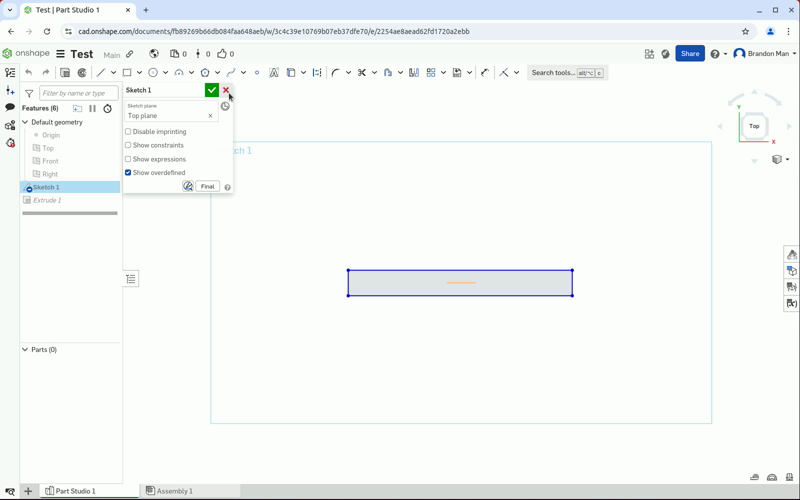
click(229, 92)
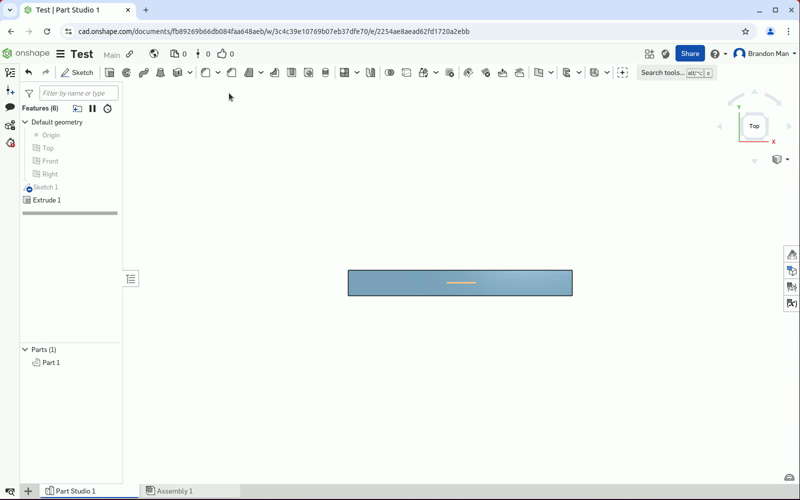
mouse_move(541, 75)
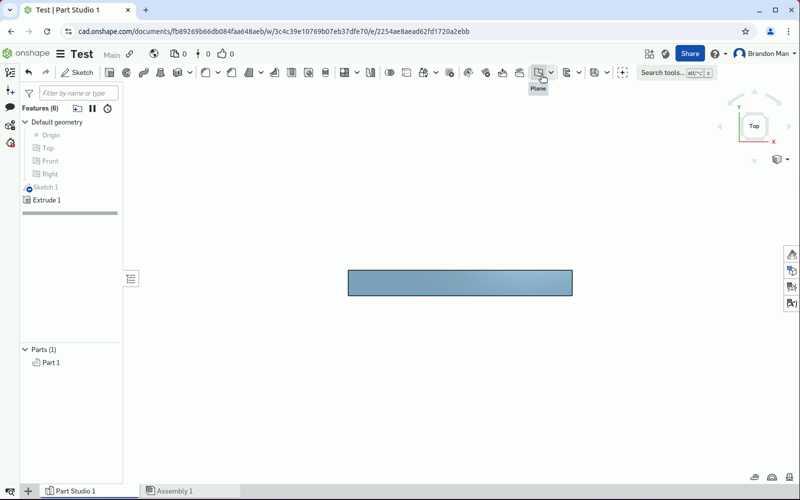
click(541, 75)
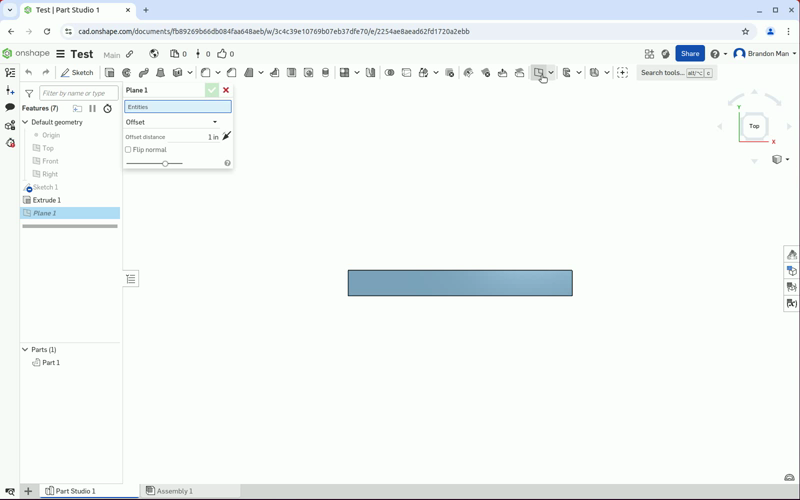
mouse_move(73, 150)
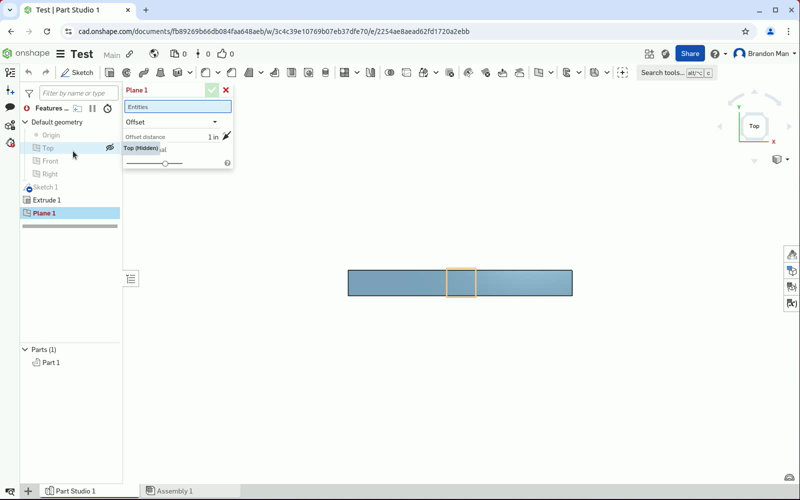
click(73, 150)
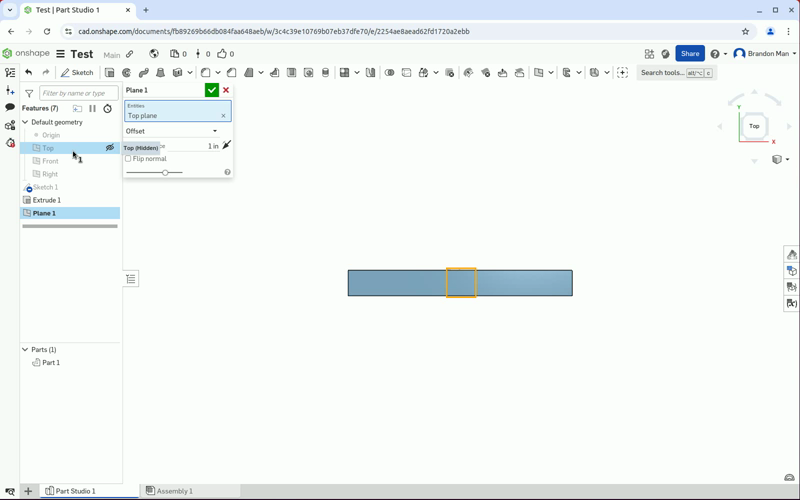
key(tab, 2)
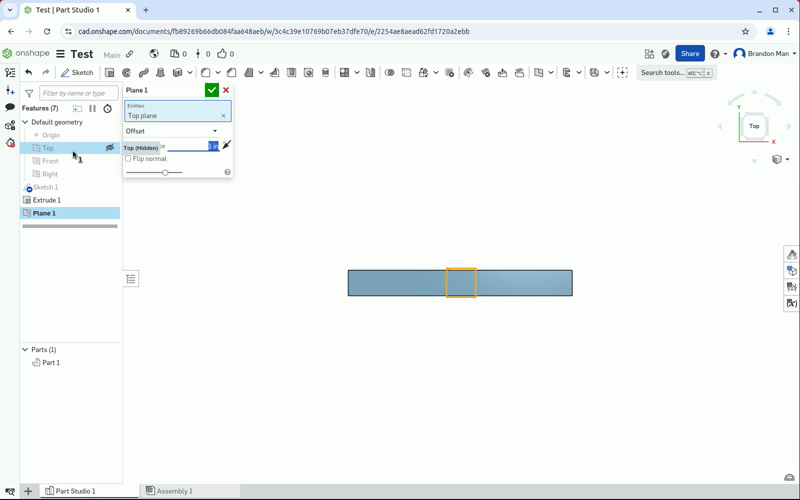
text(2.403)
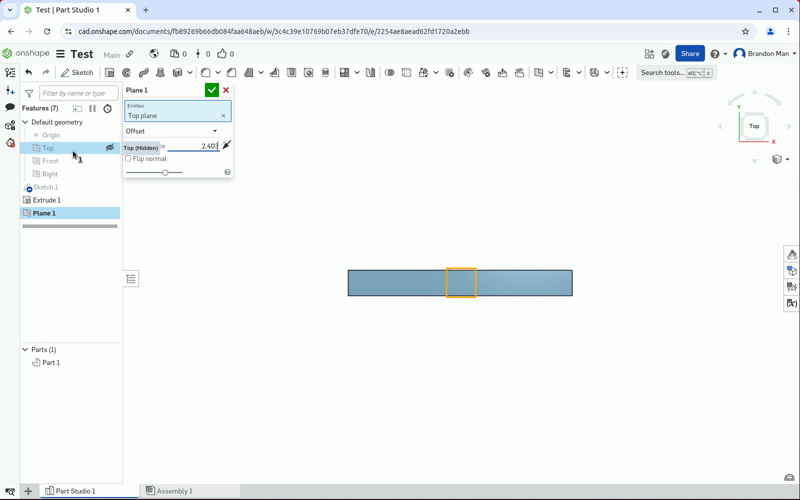
key(enter, 2)
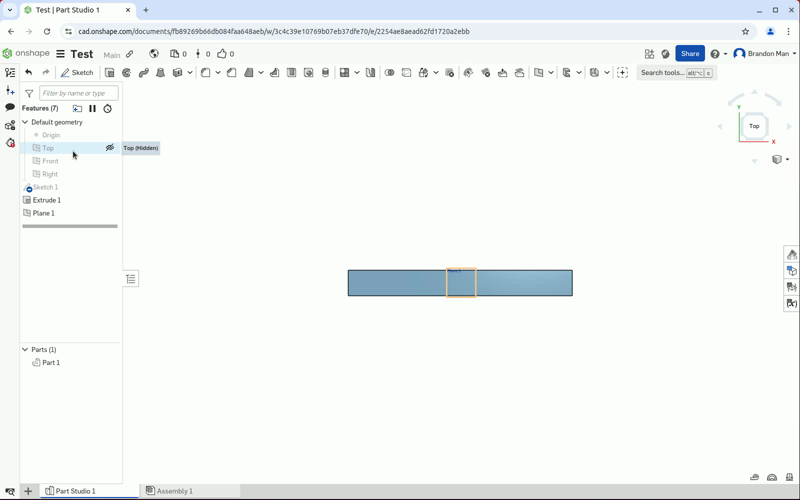
key(shift+s)
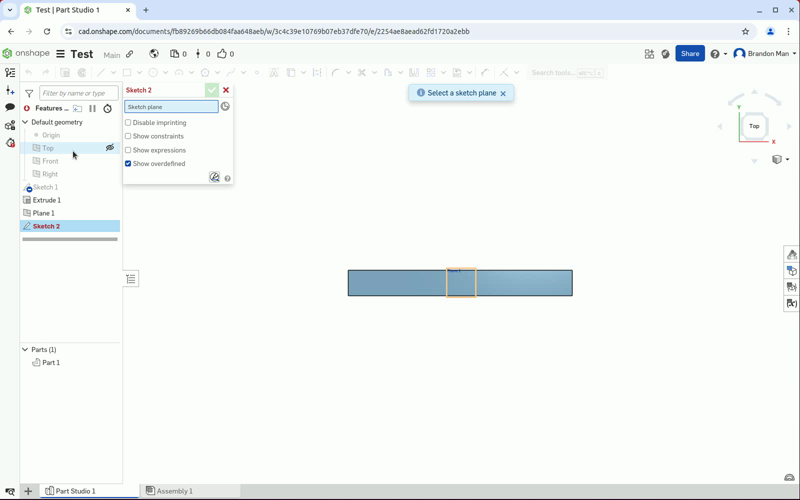
mouse_move(73, 215)
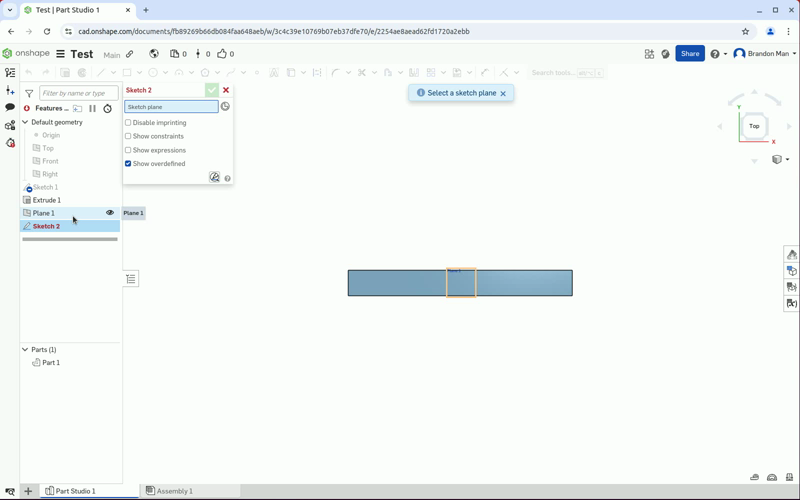
click(73, 215)
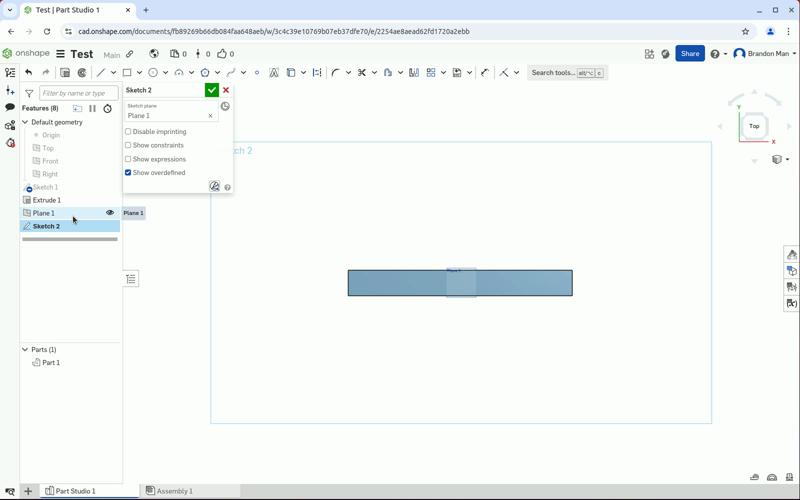
mouse_move(73, 352)
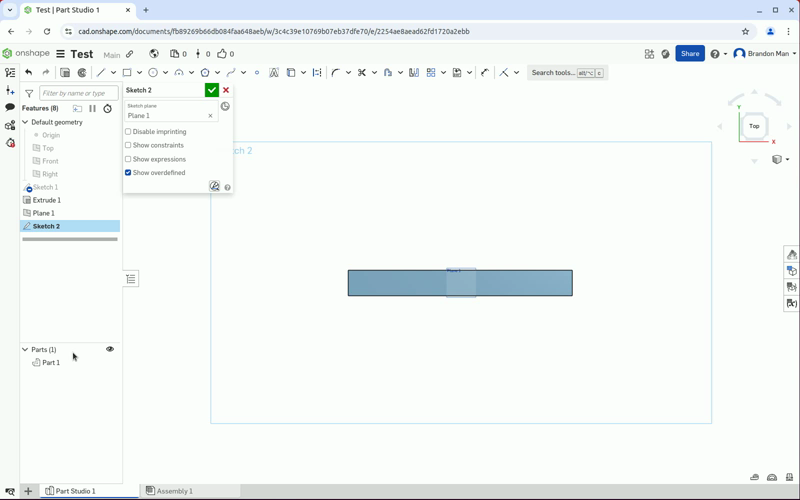
key(y)
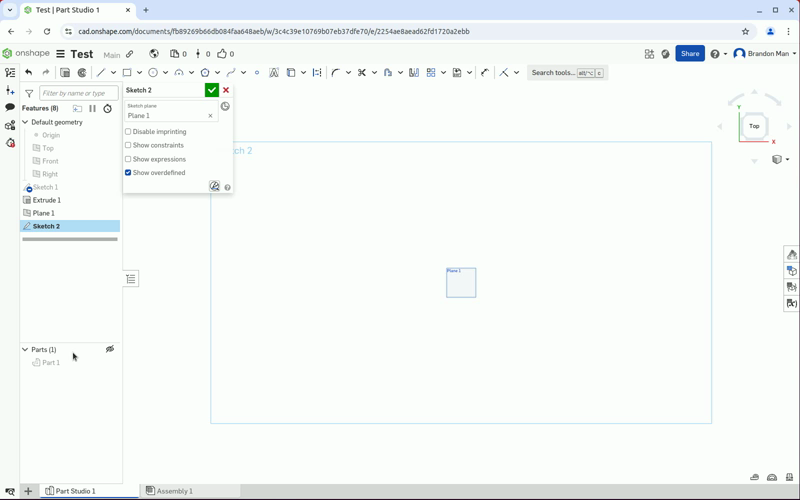
key(c)
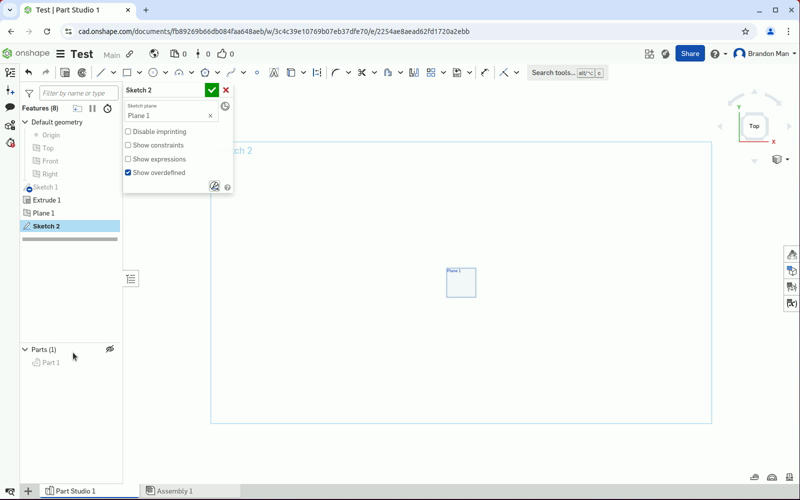
key_down(shift)
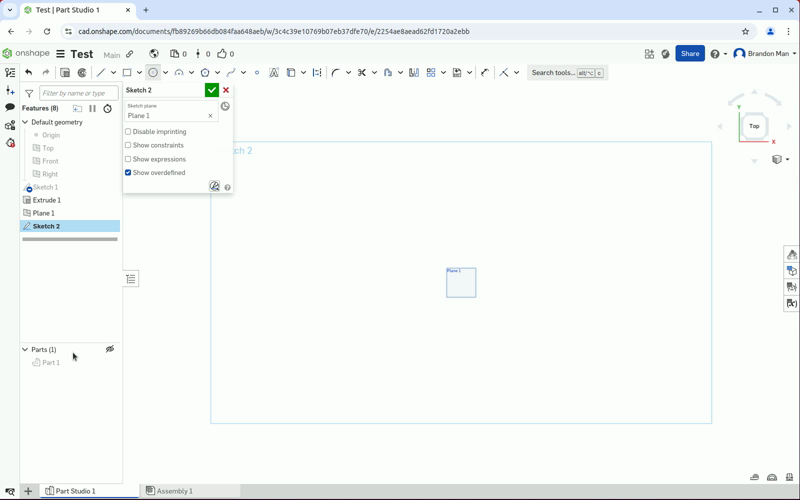
mouse_move(360, 282)
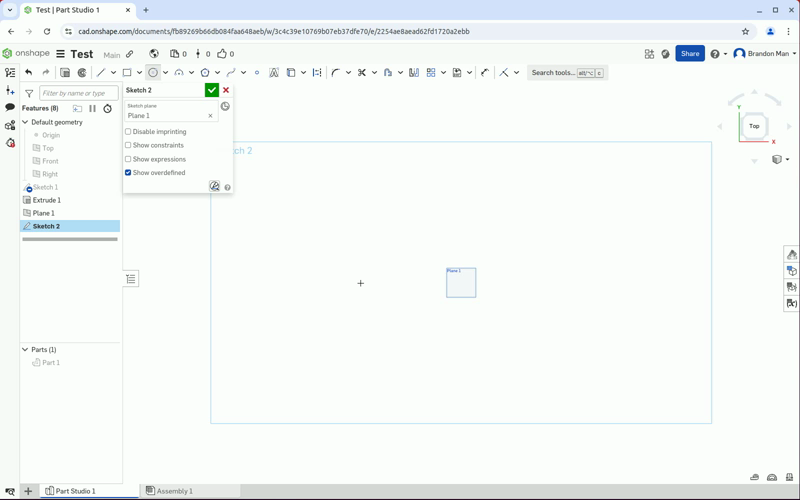
click(360, 282)
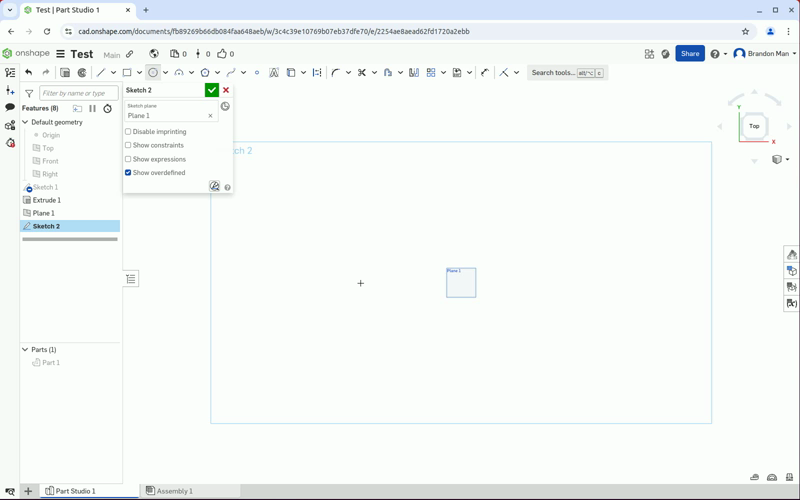
key_up(shift)
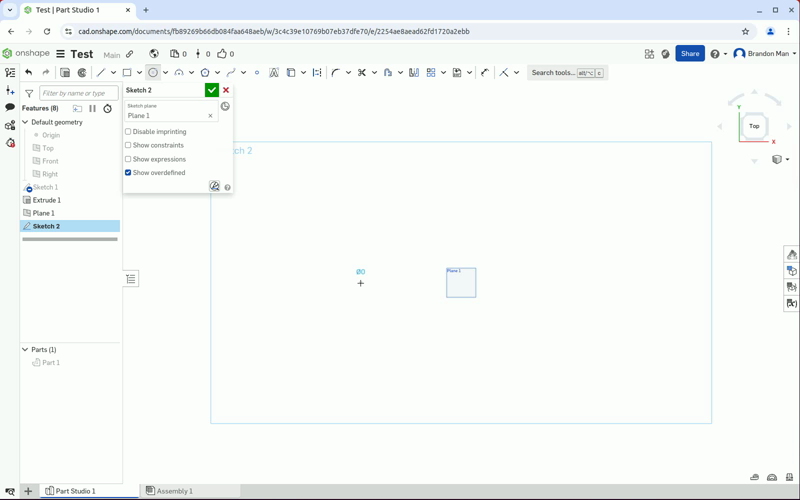
mouse_move(362, 282)
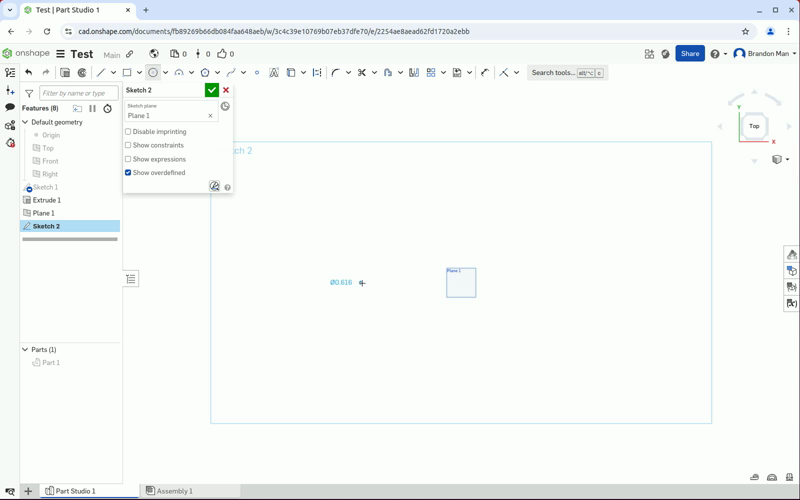
scroll(6)
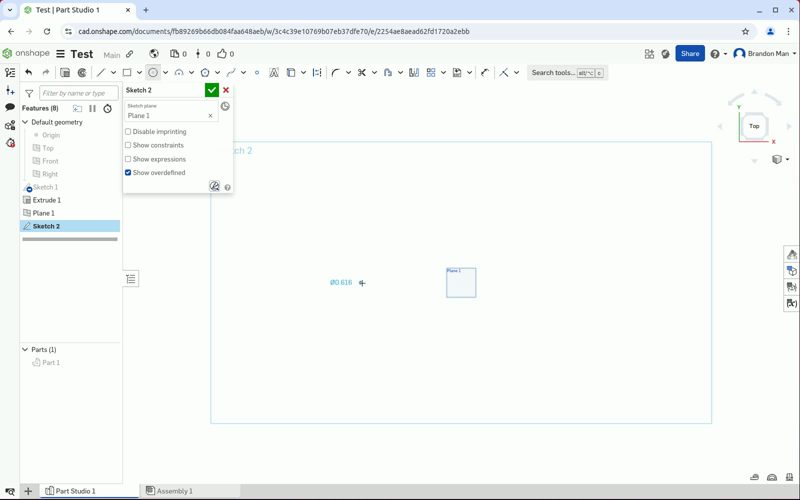
scroll(6)
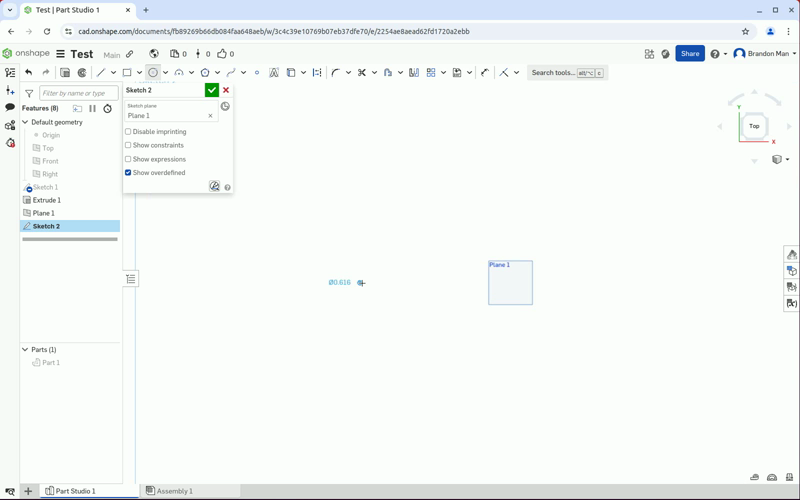
scroll(6)
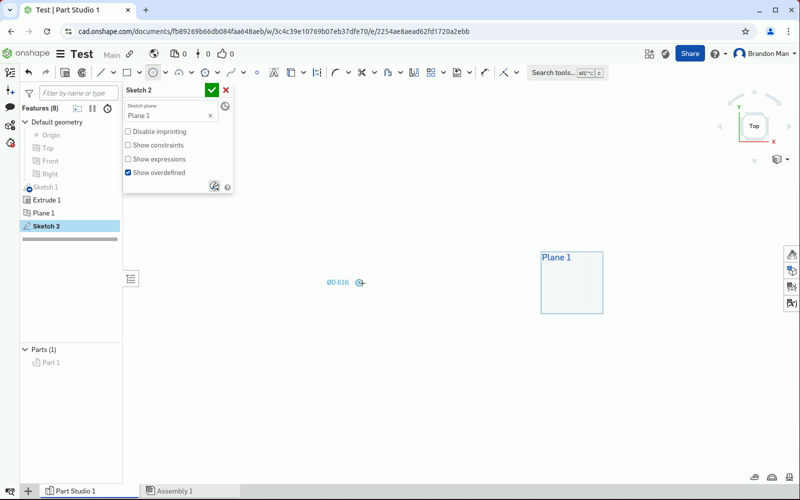
scroll(6)
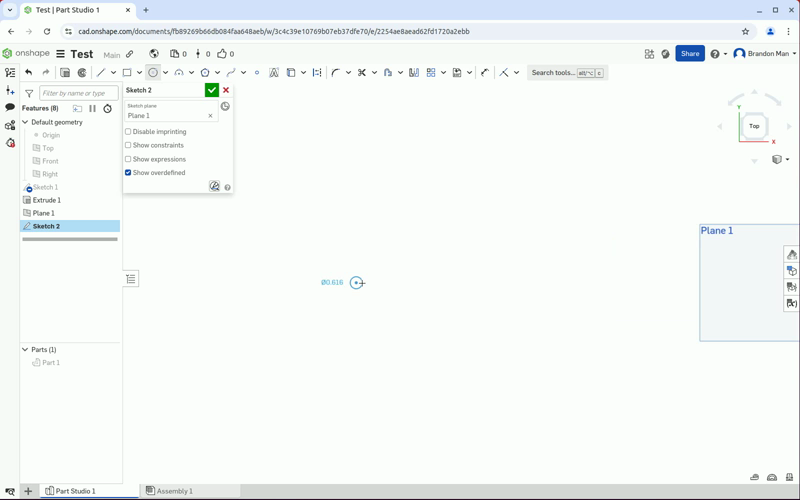
scroll(6)
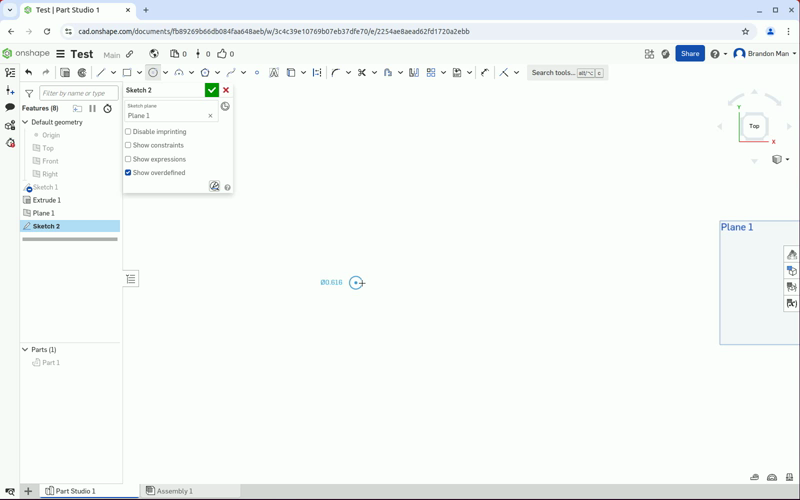
scroll(6)
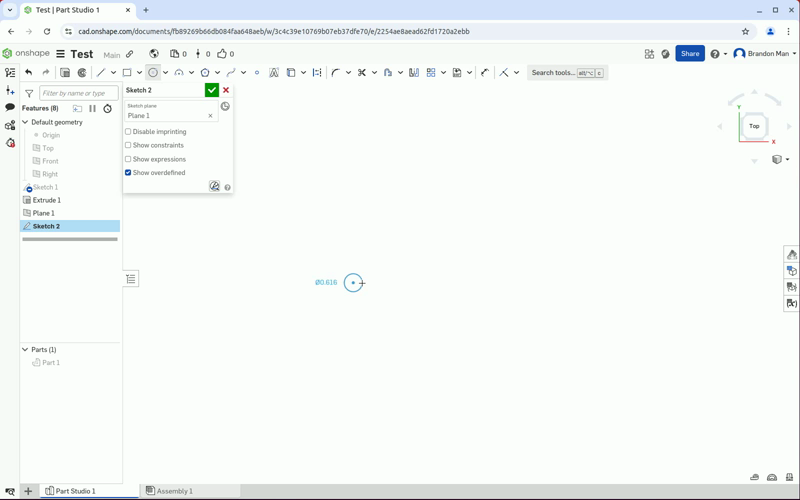
scroll(6)
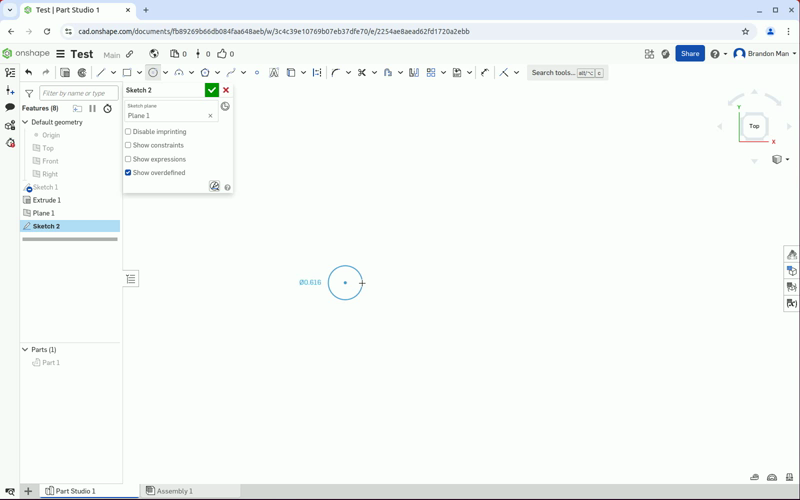
click(362, 282)
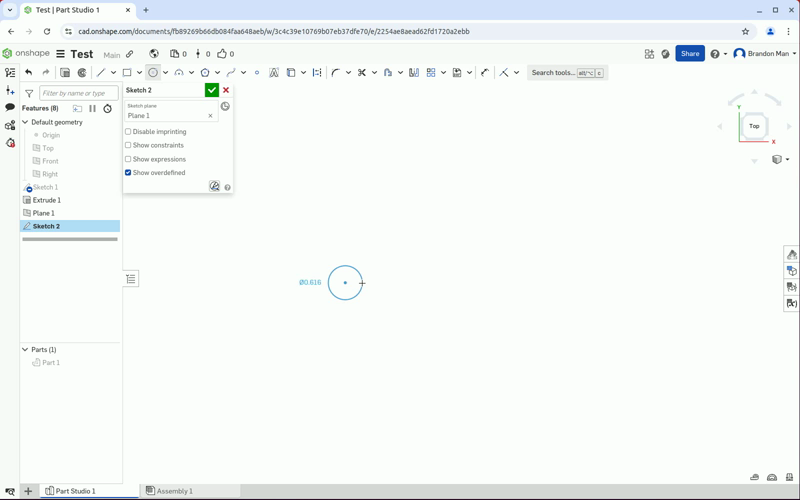
scroll(-6)
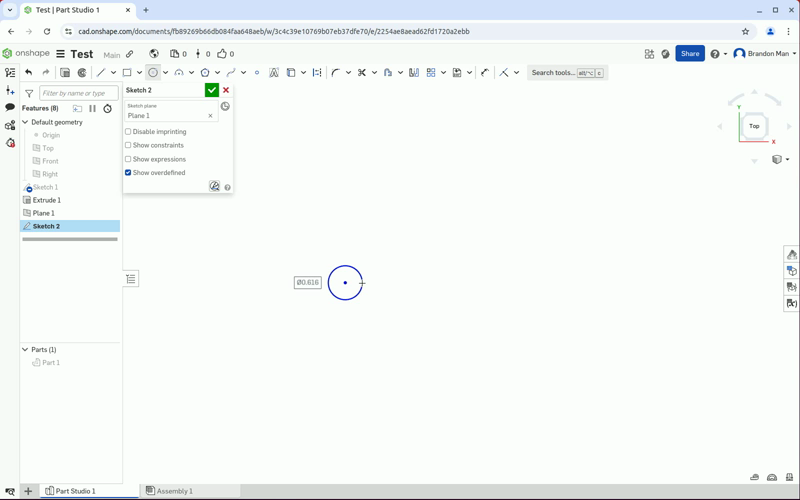
scroll(-6)
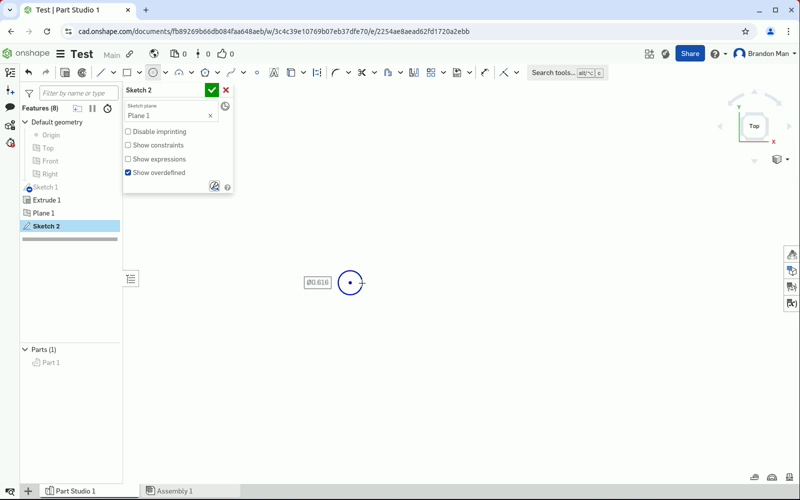
scroll(-6)
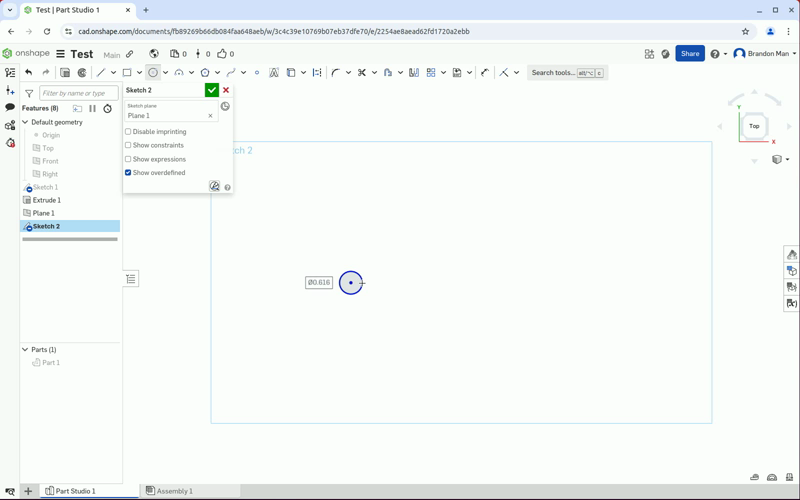
scroll(-6)
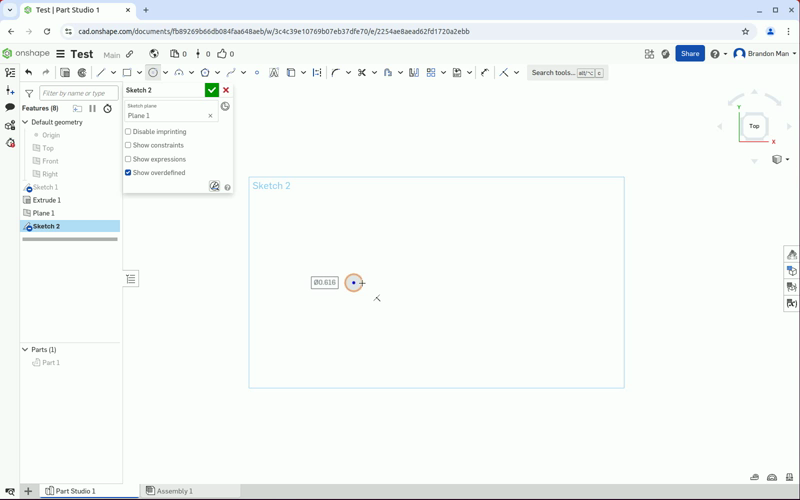
scroll(-6)
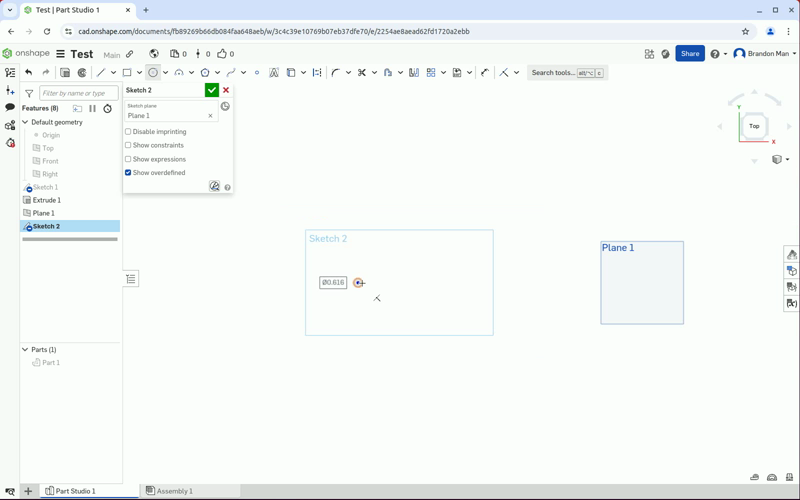
scroll(-6)
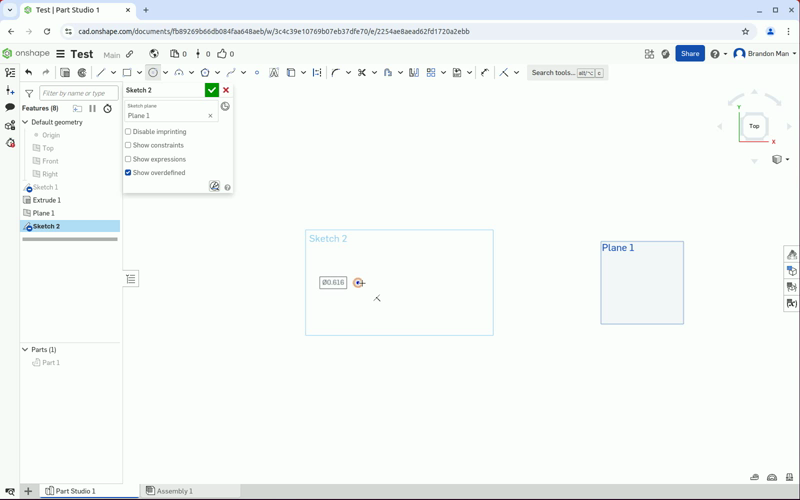
scroll(-6)
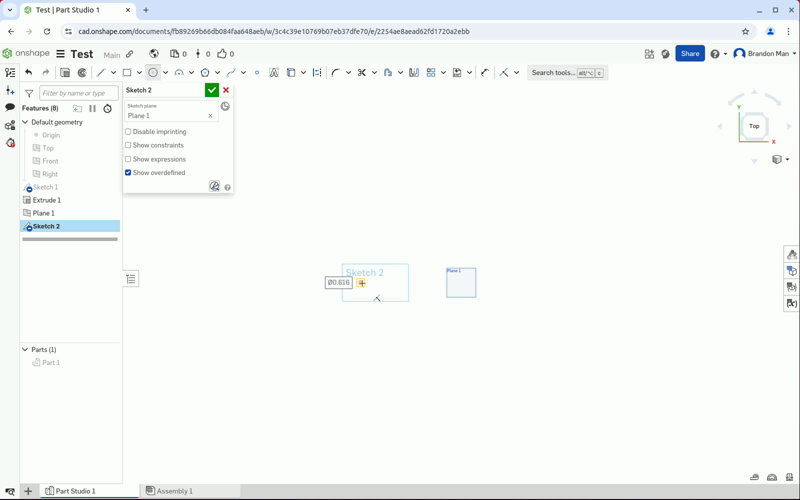
key(esc)
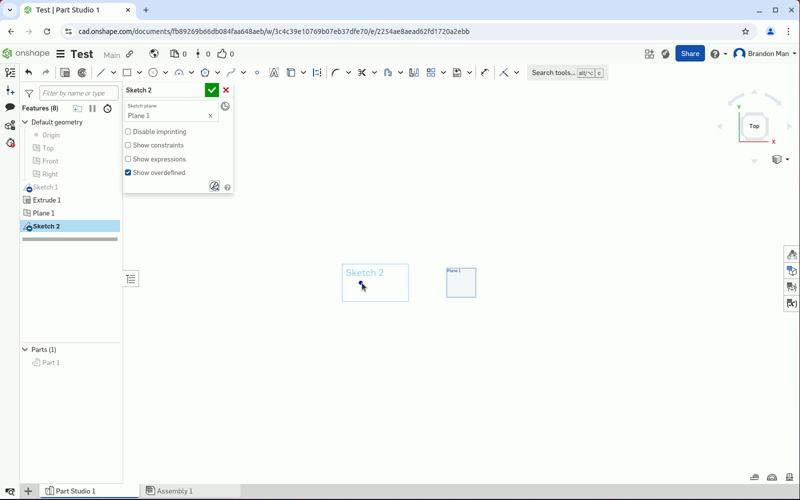
mouse_move(360, 283)
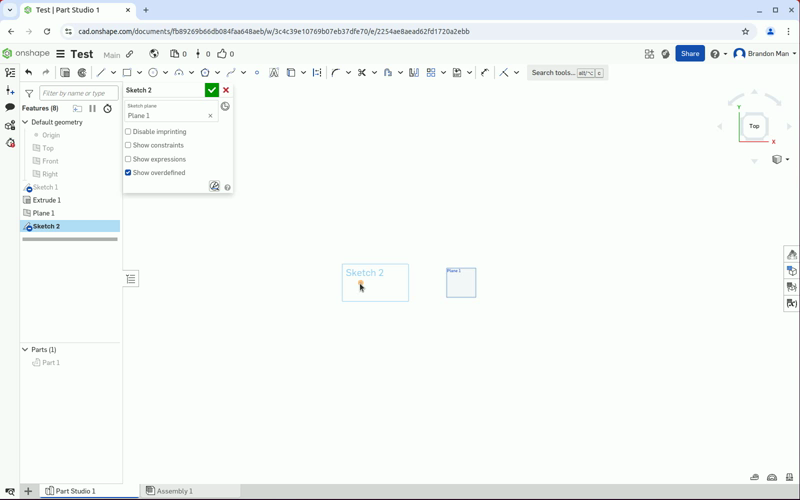
scroll(6)
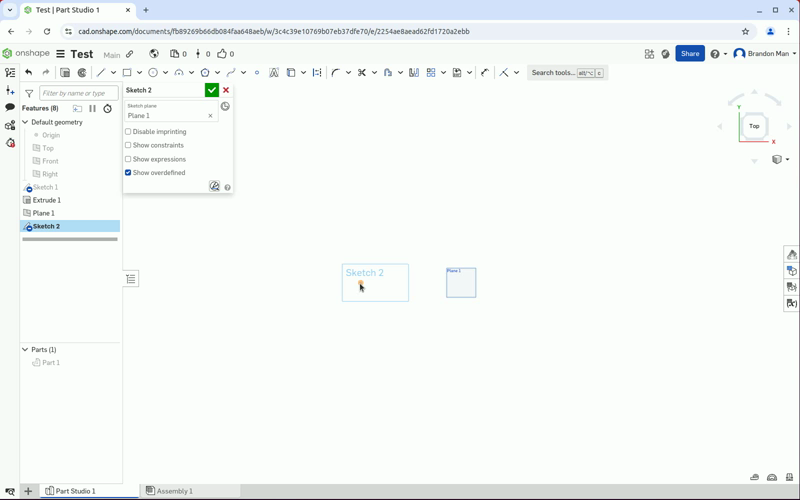
scroll(6)
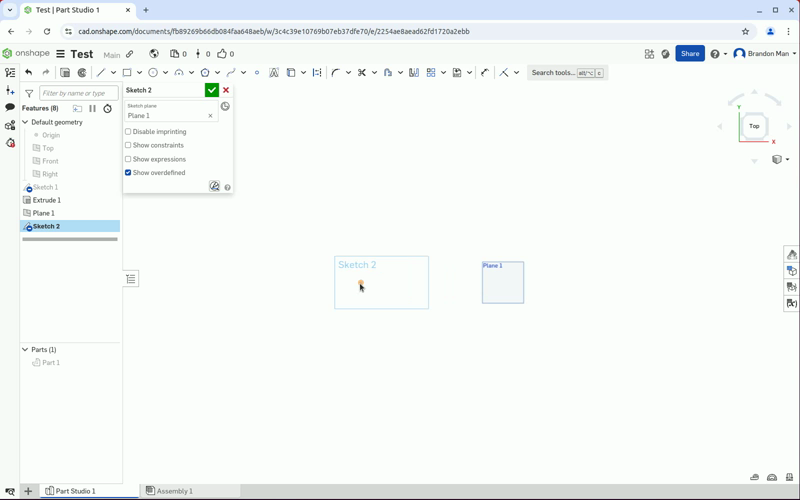
scroll(6)
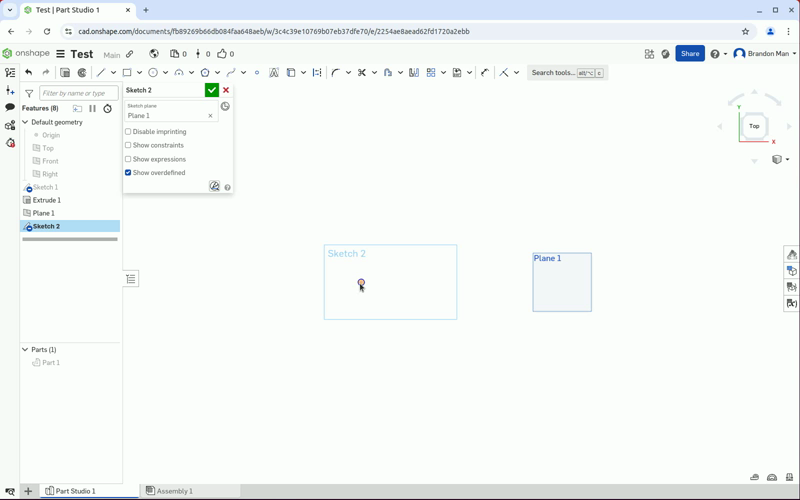
scroll(6)
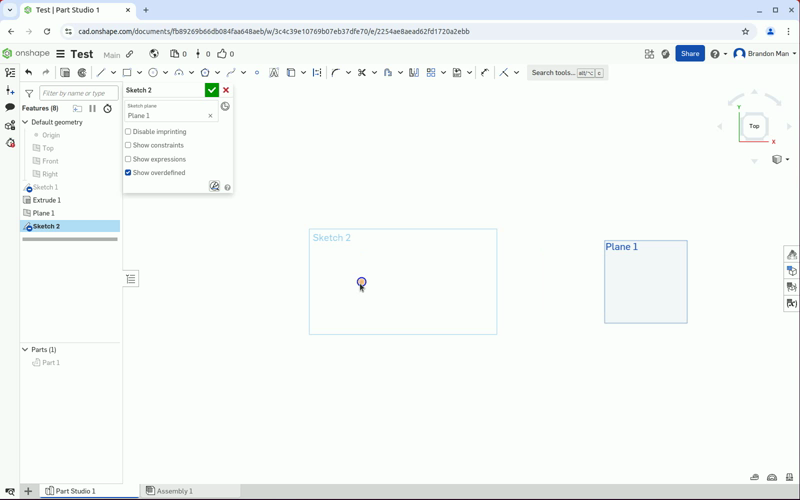
scroll(6)
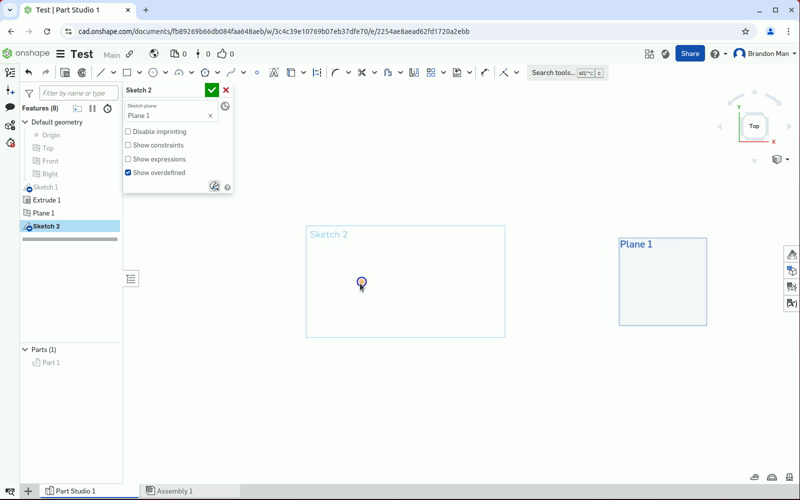
scroll(6)
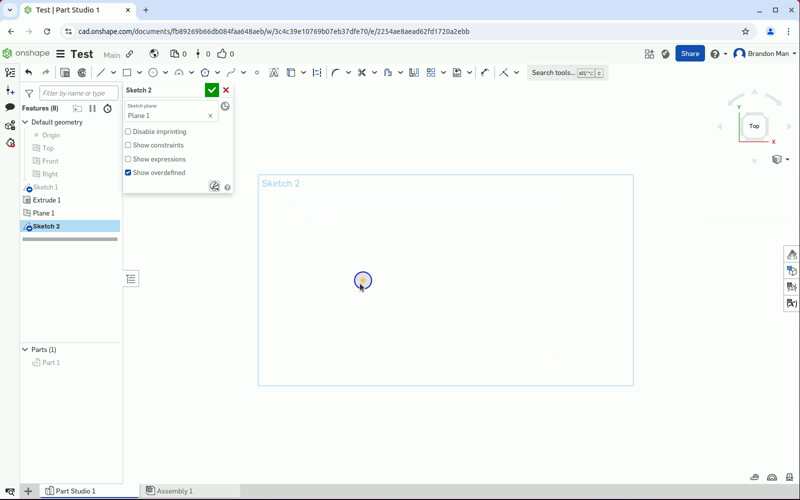
scroll(6)
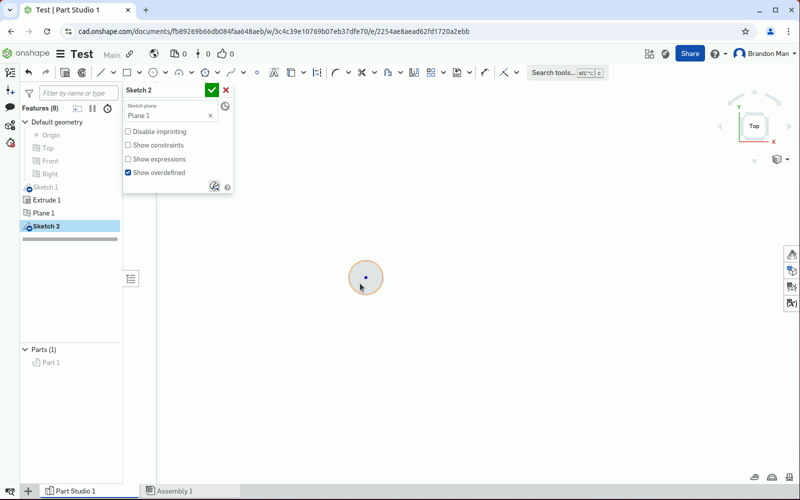
click(360, 283)
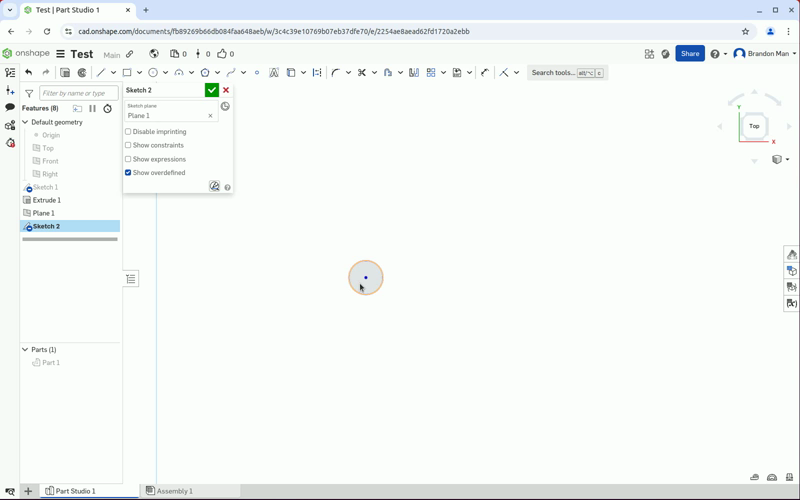
scroll(-6)
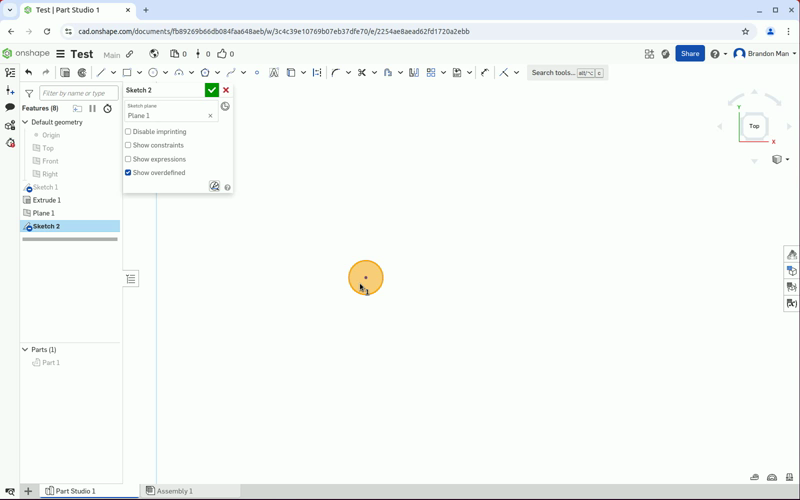
scroll(-6)
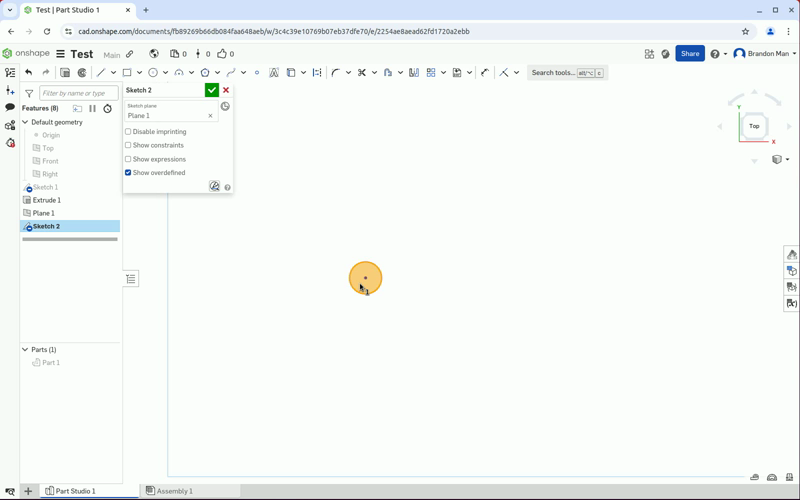
scroll(-6)
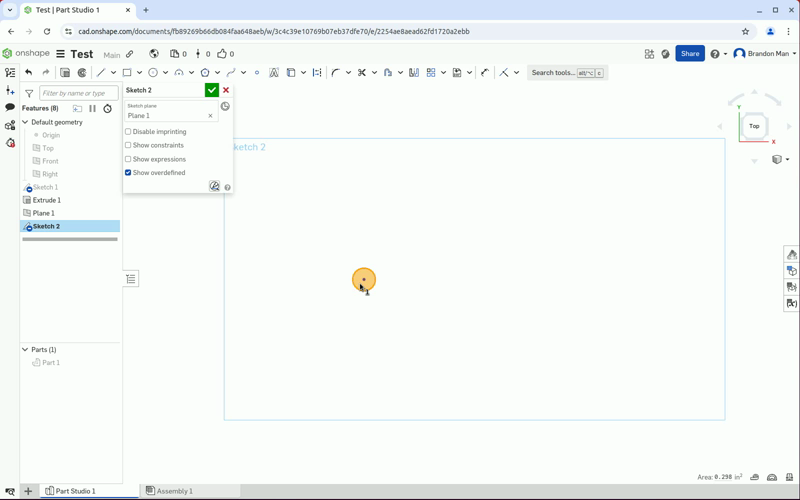
scroll(-6)
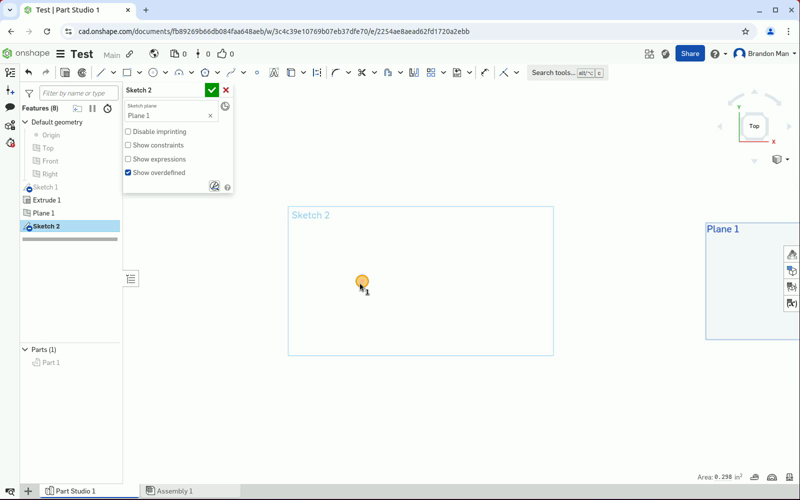
scroll(-6)
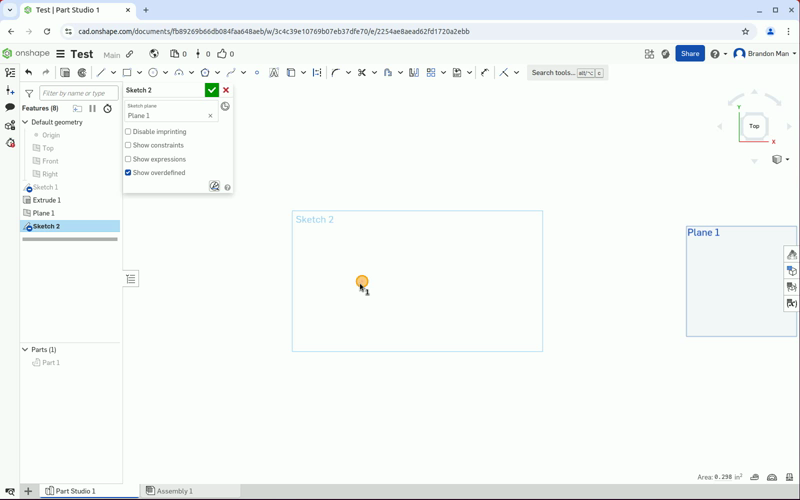
scroll(-6)
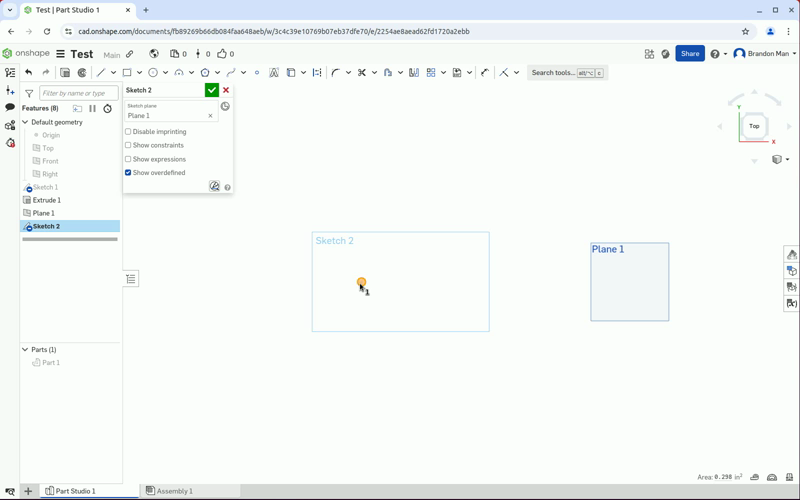
scroll(-6)
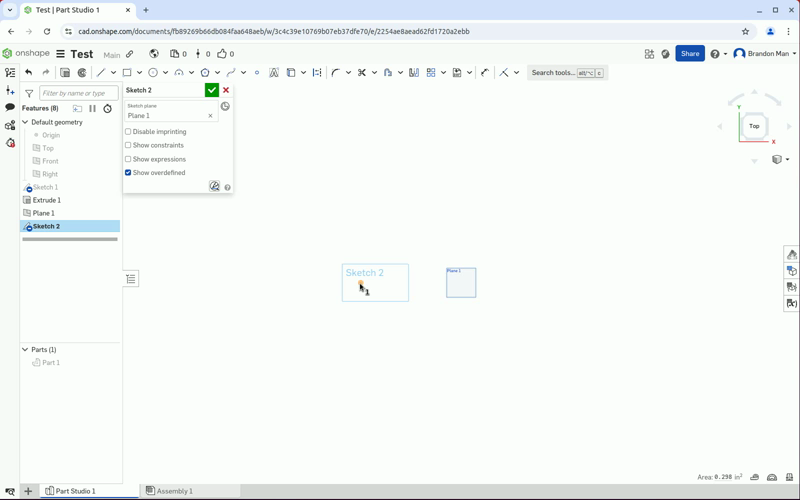
mouse_move(73, 352)
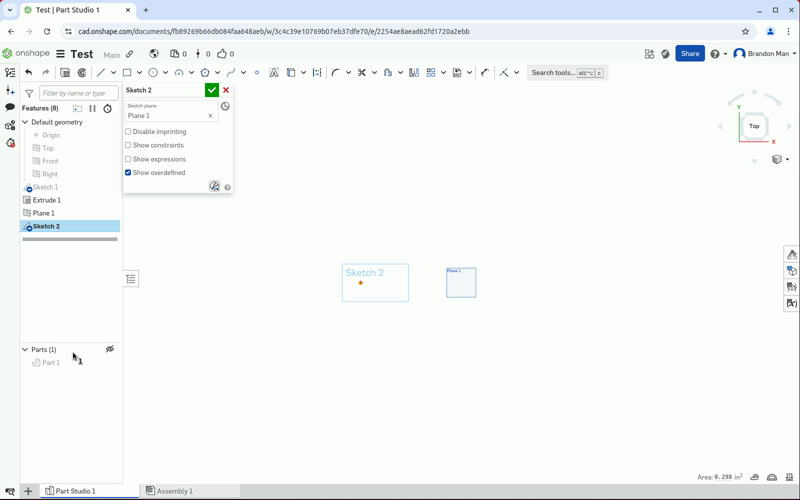
key(shift+y)
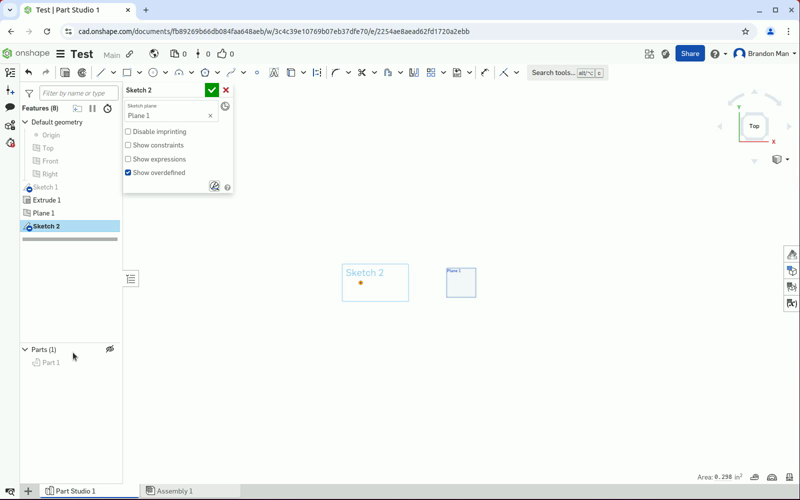
key(shift+e)
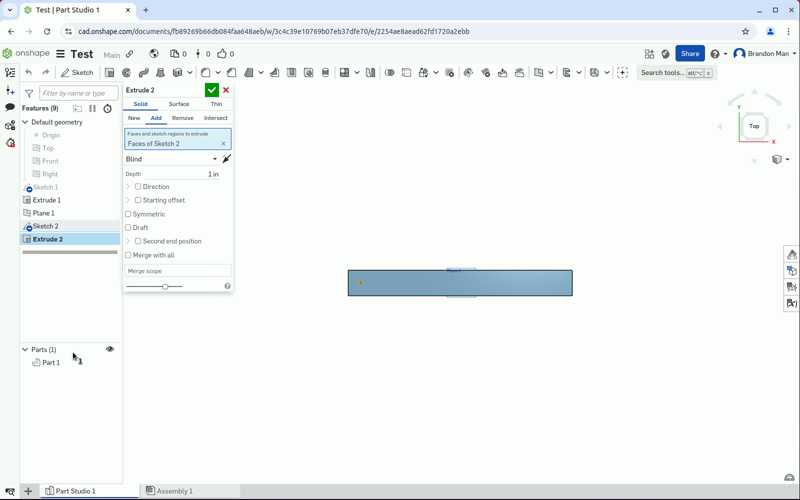
mouse_move(143, 106)
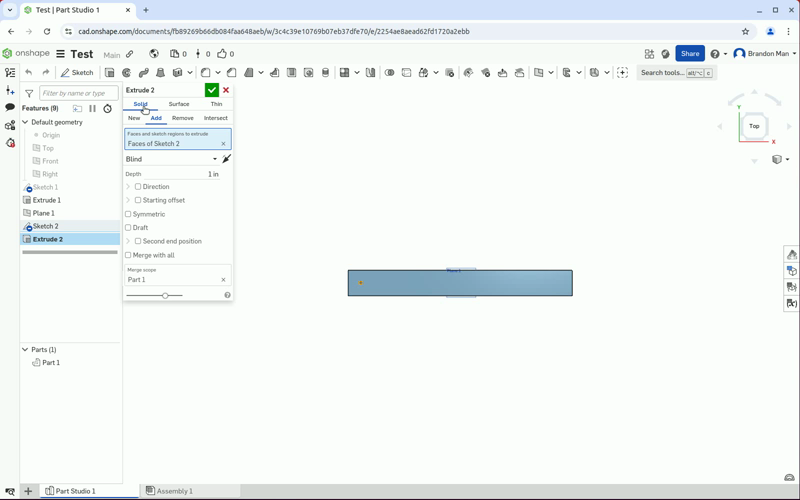
click(143, 106)
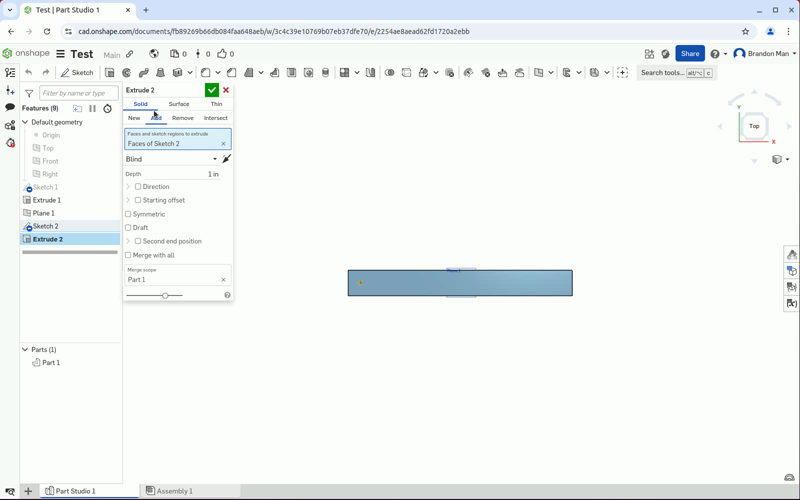
mouse_move(186, 120)
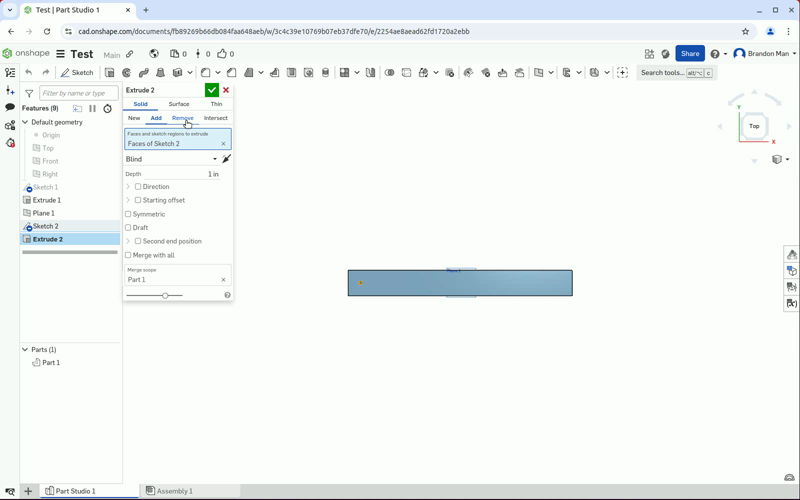
click(186, 120)
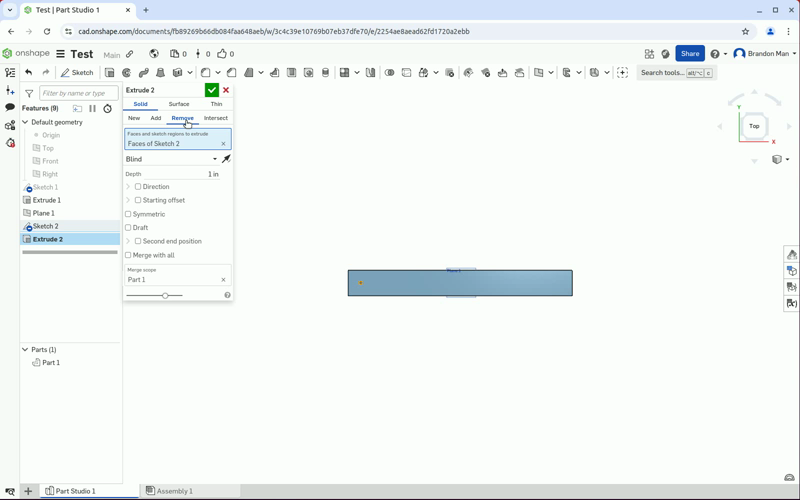
key(tab, 4)
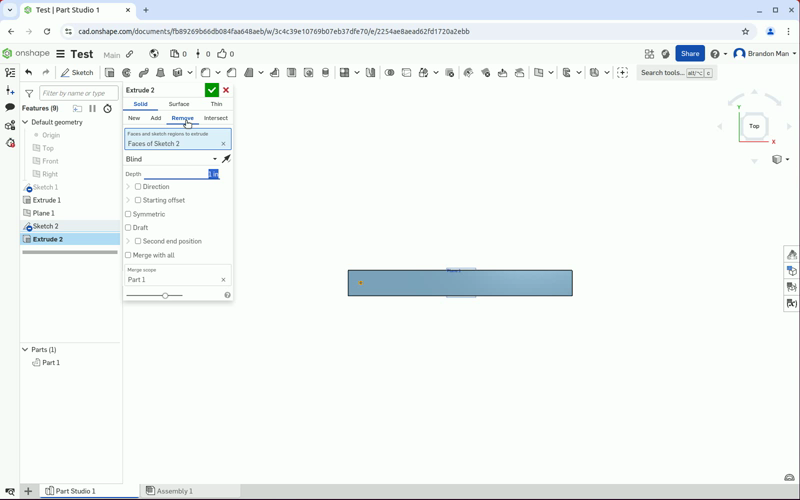
text(6.74)
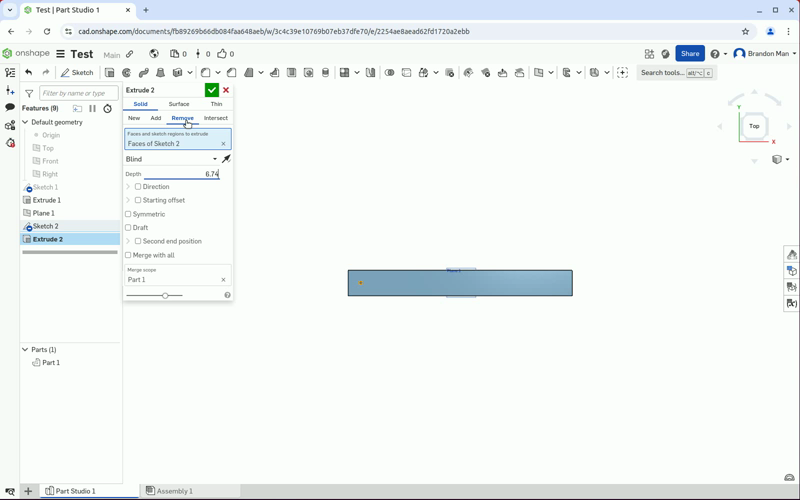
key(tab, 6)
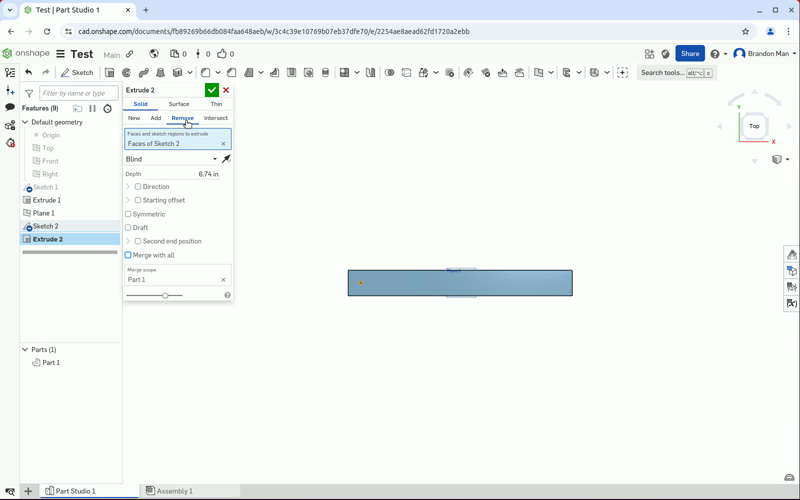
key(space)
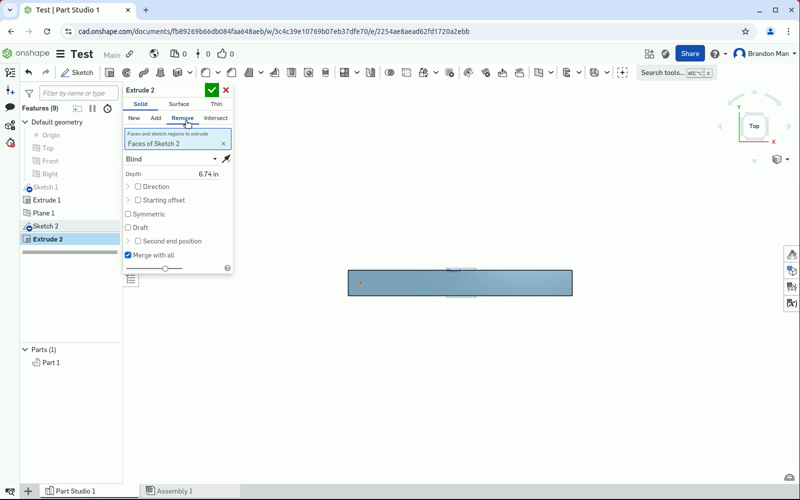
key(enter)
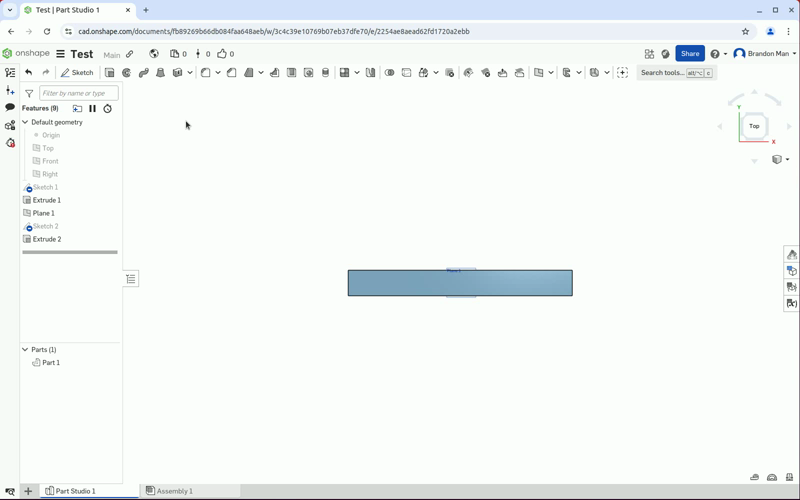
key(shift+h)
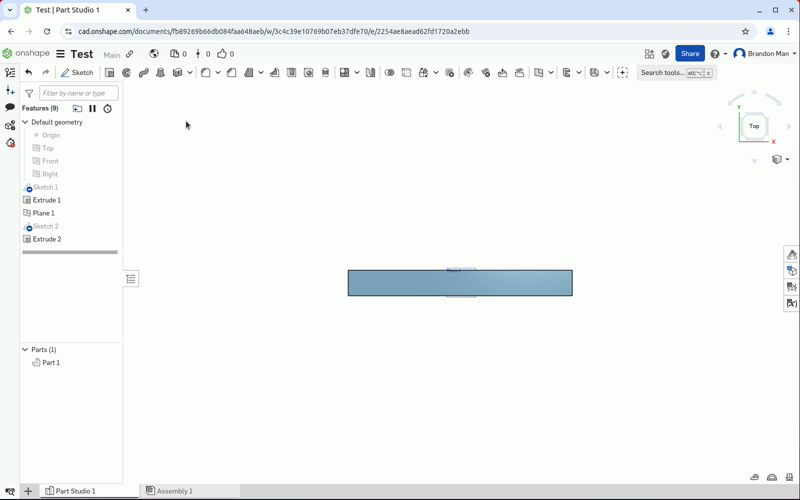
key(shift+h)
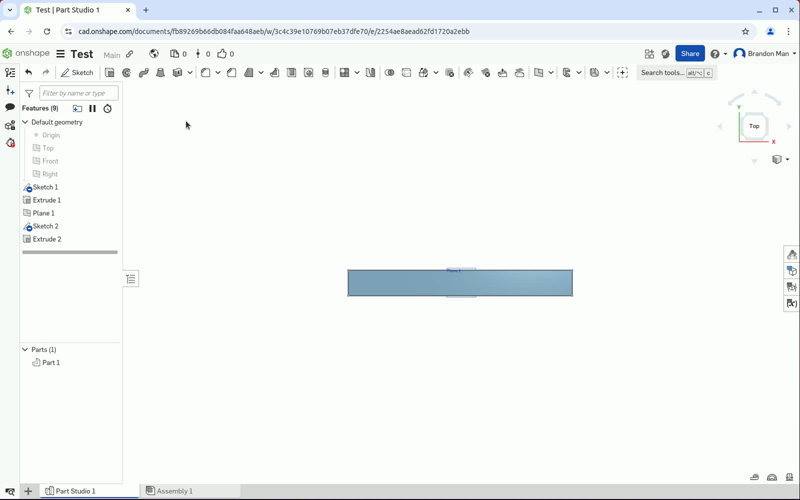
key(shift+7)
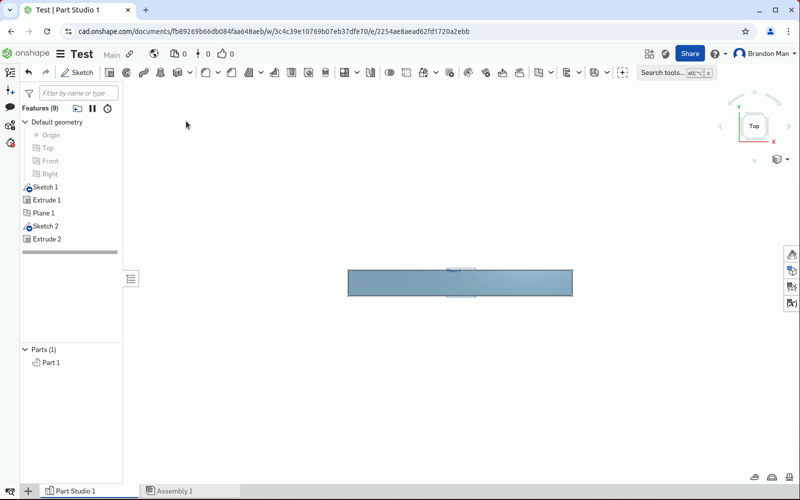
key(up, 3)
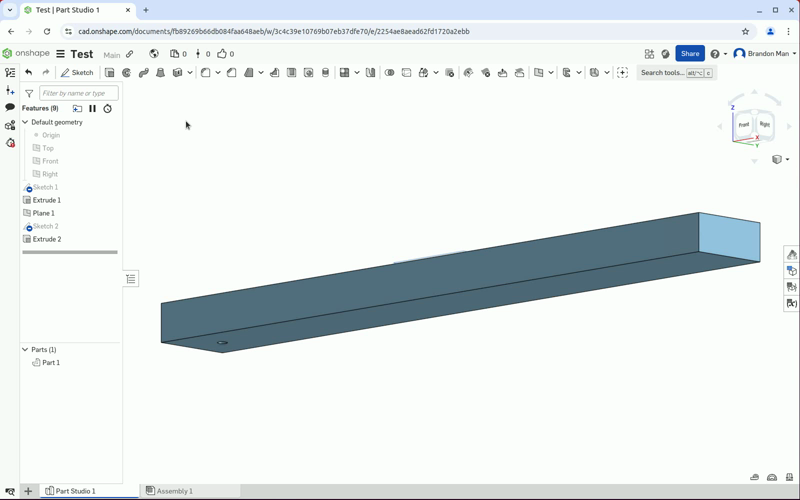
key(left, 3)
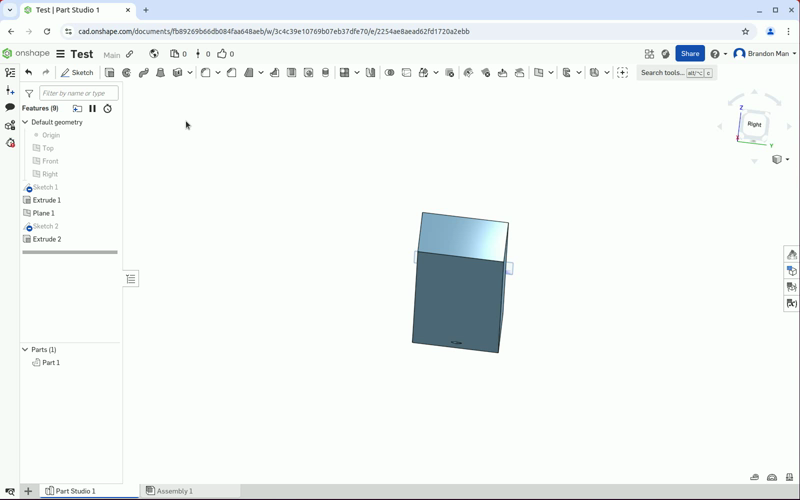
key(right, 3)
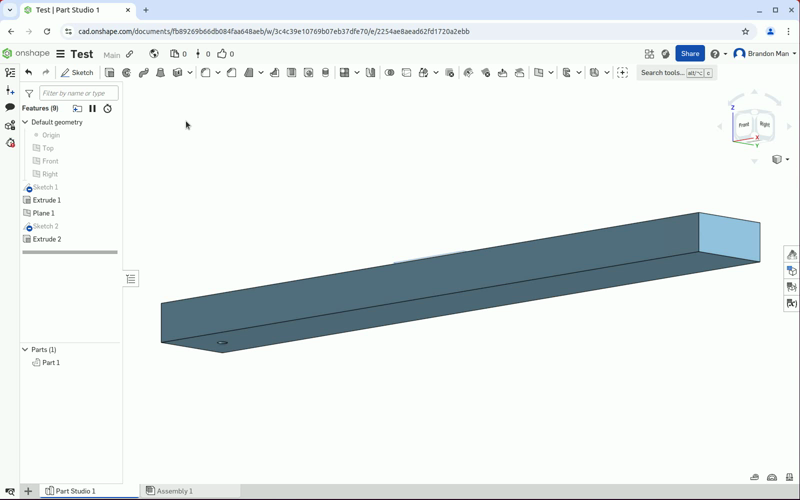
key(down, 3)
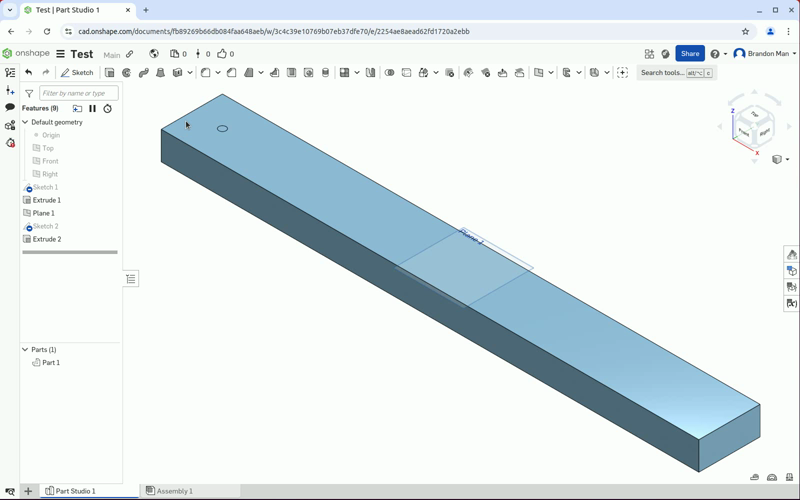
mouse_move(73, 189)
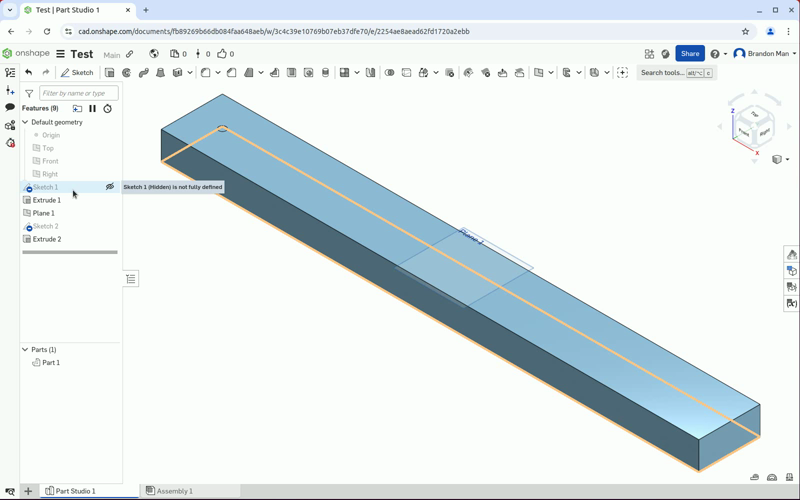
click(73, 189)